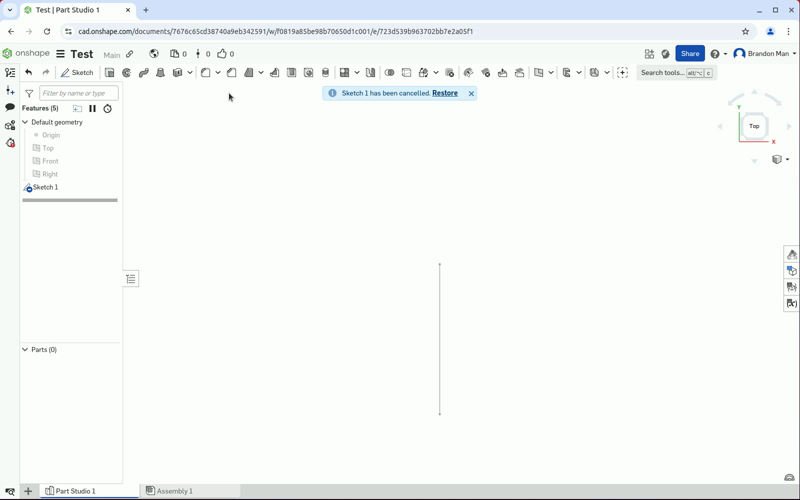
key(shift+h)
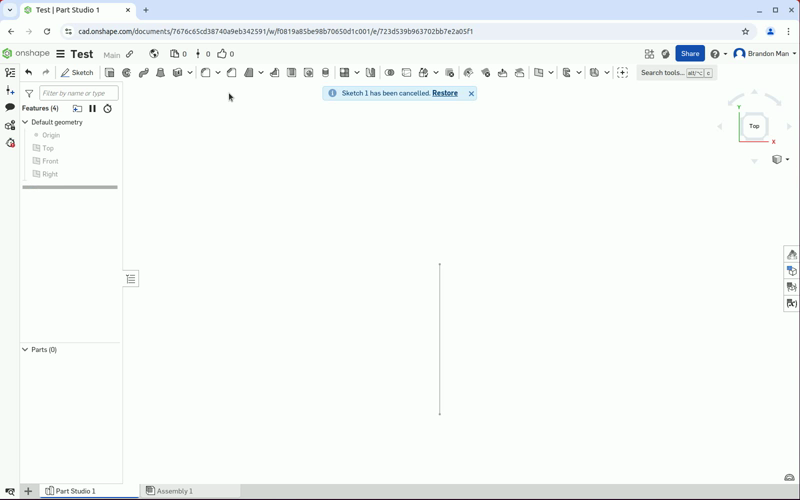
key(shift+s)
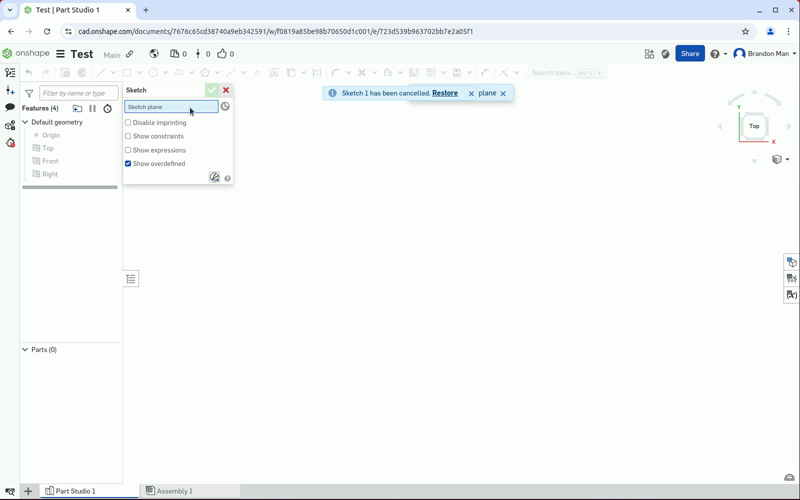
mouse_move(73, 150)
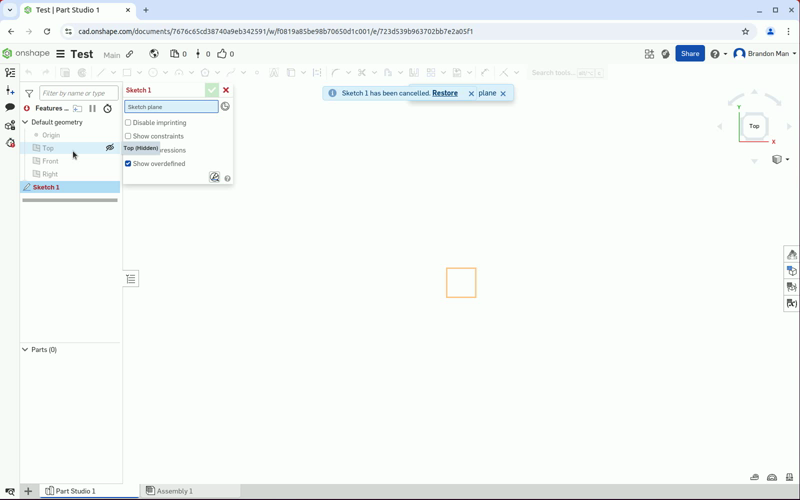
click(73, 150)
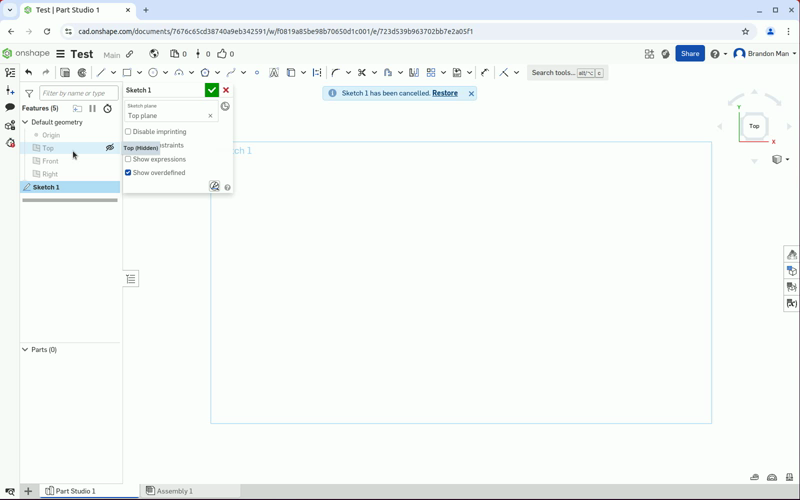
mouse_move(73, 352)
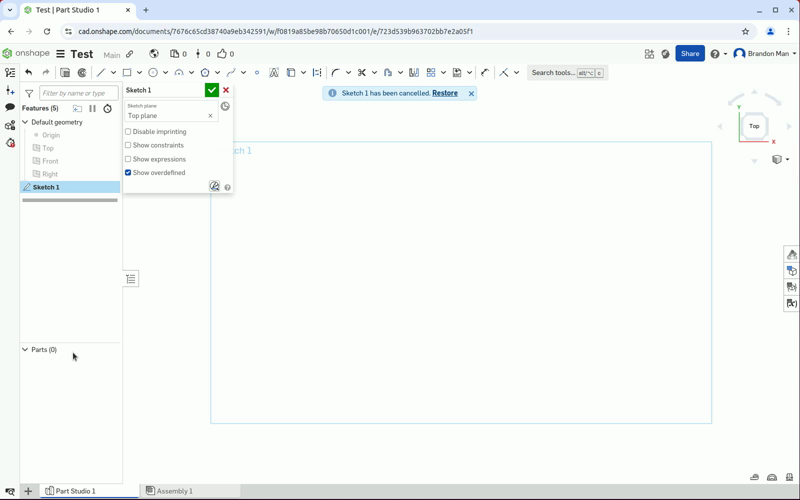
key(y)
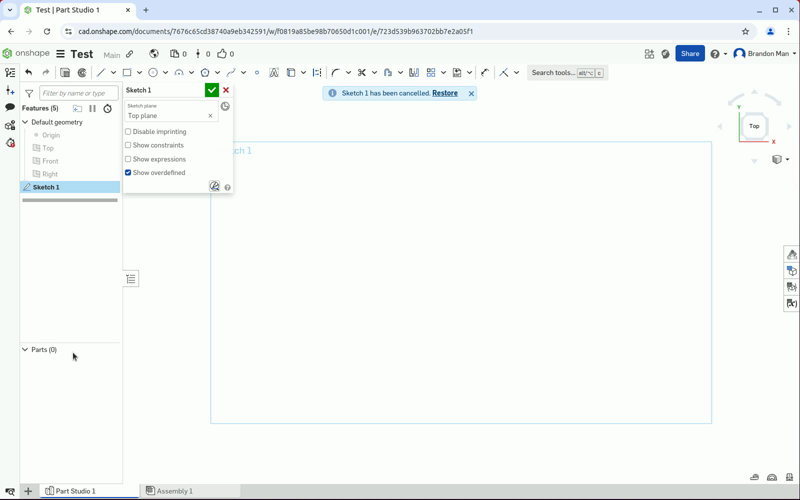
key(l)
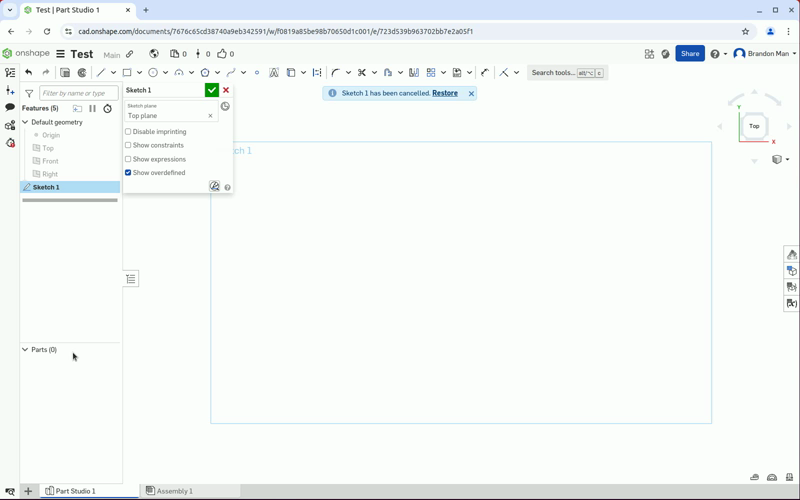
key_down(shift)
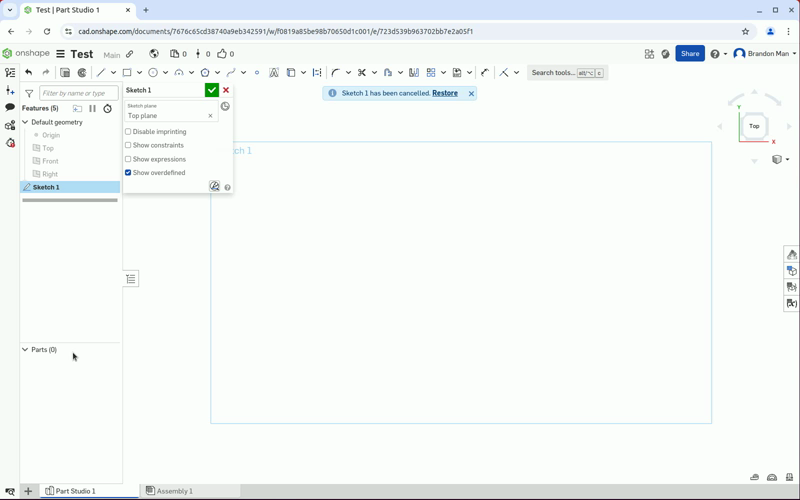
mouse_move(348, 386)
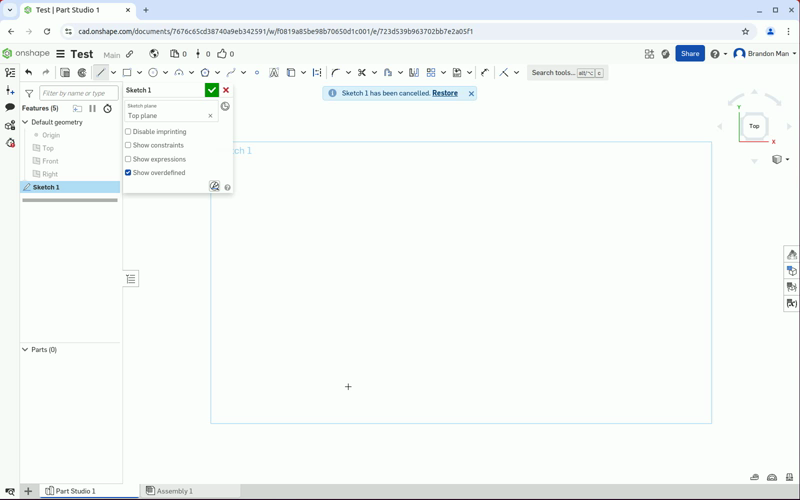
click(348, 386)
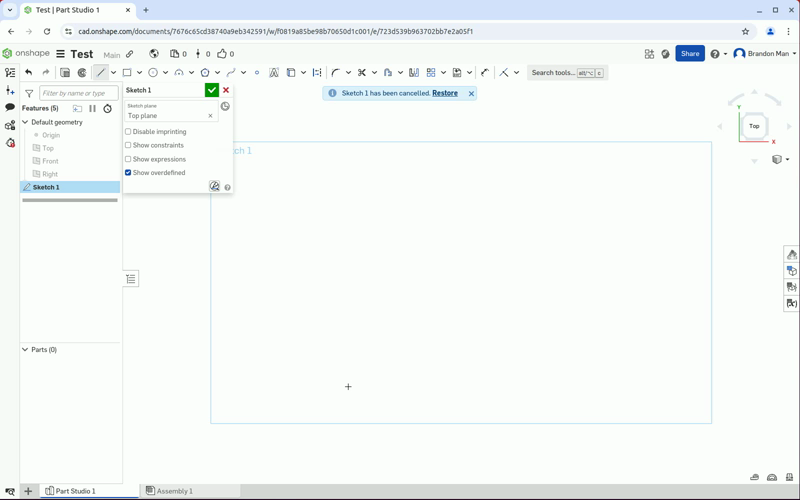
key_up(shift)
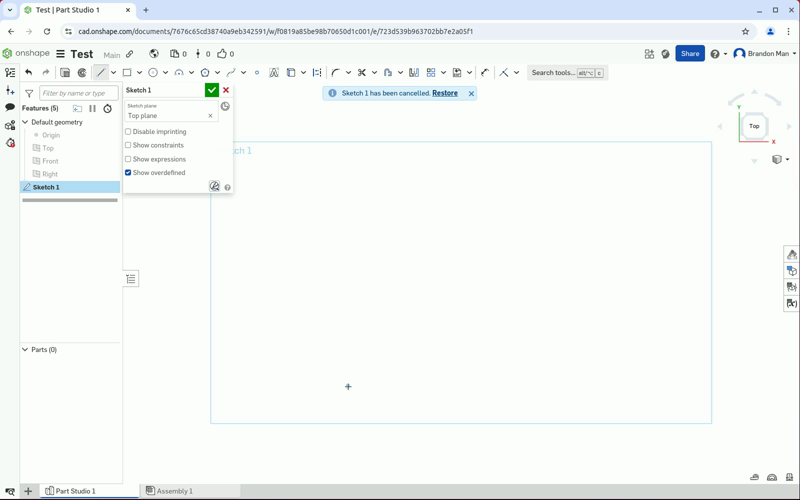
key_down(shift)
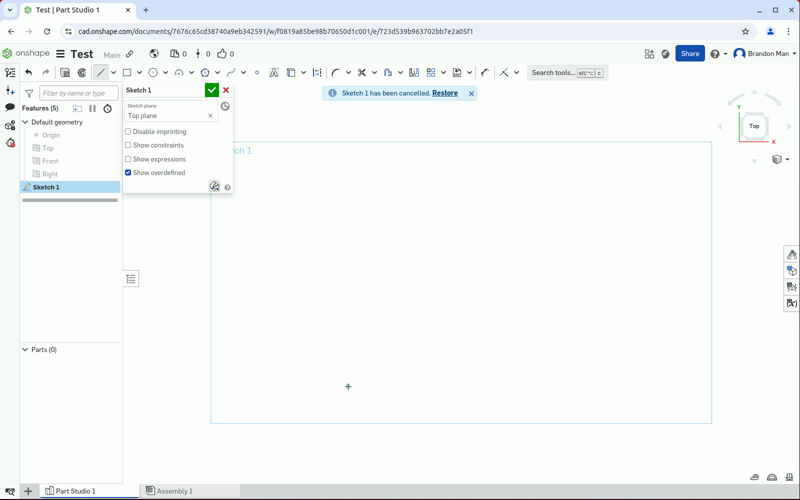
mouse_move(572, 386)
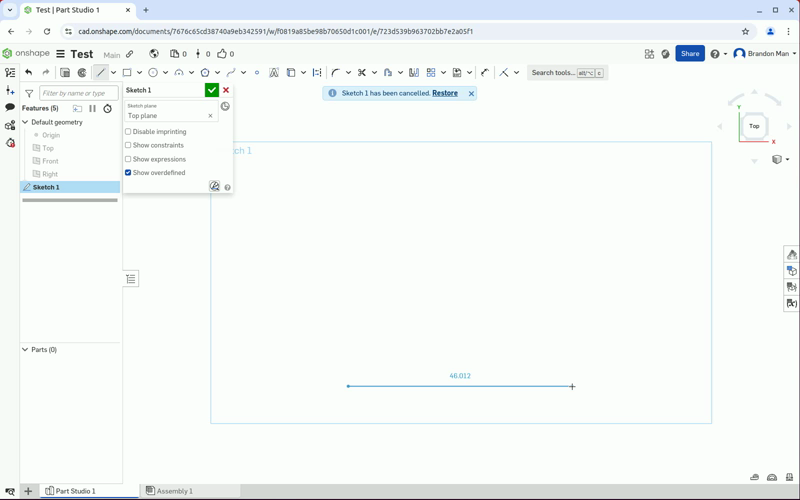
click(572, 386)
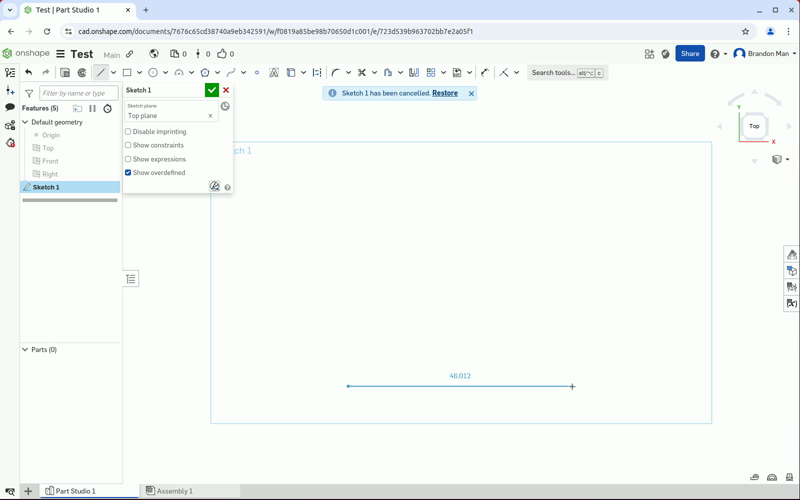
key_up(shift)
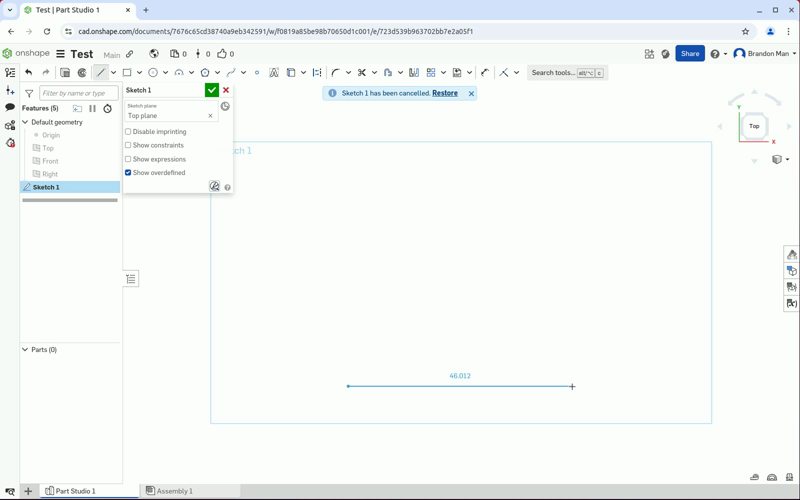
key_down(shift)
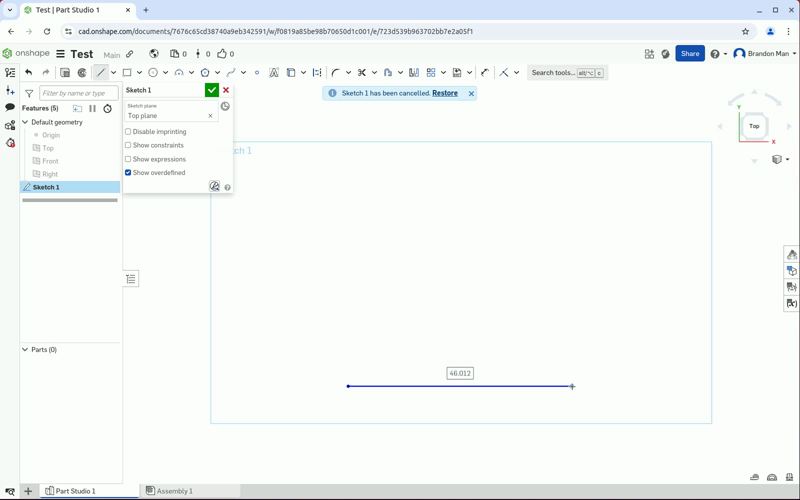
mouse_move(572, 181)
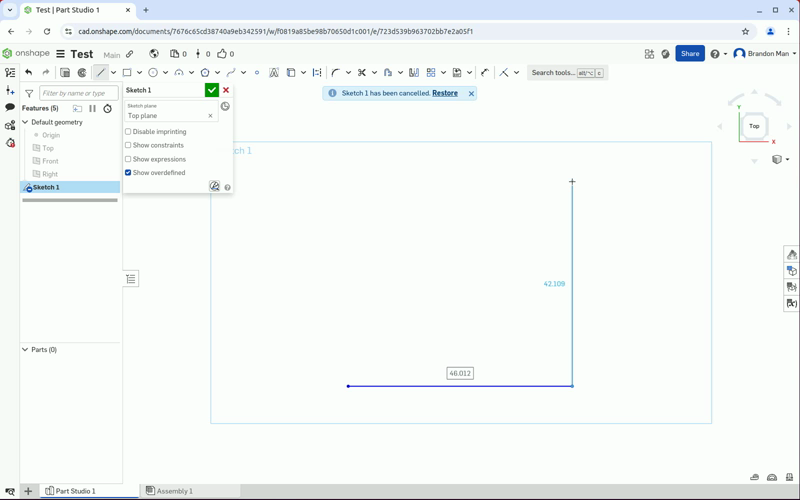
click(572, 181)
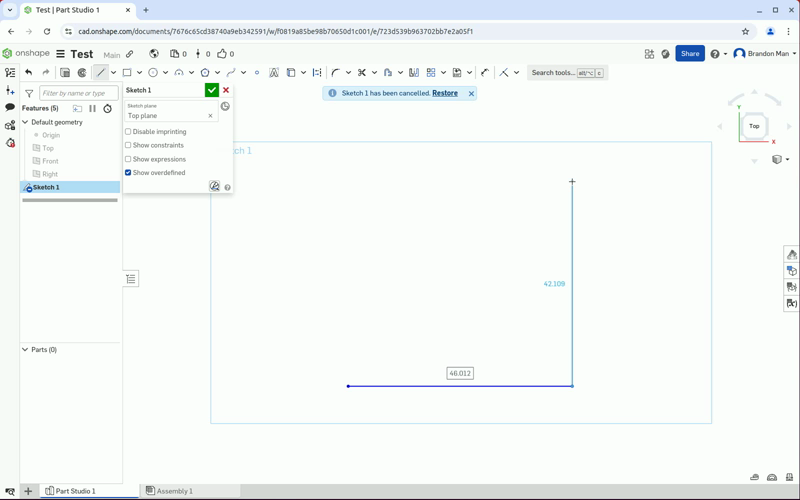
key_up(shift)
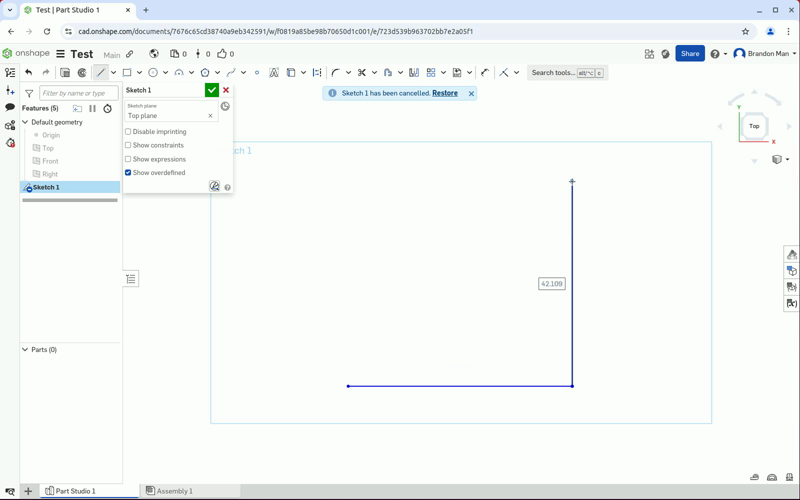
key_down(shift)
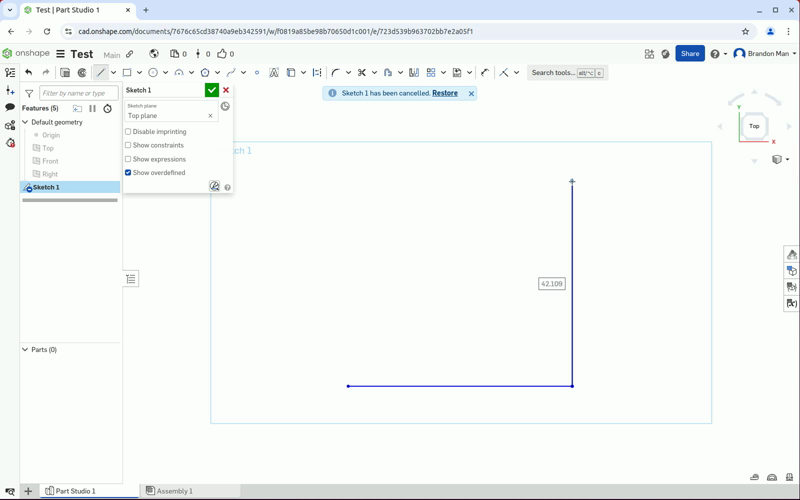
mouse_move(348, 181)
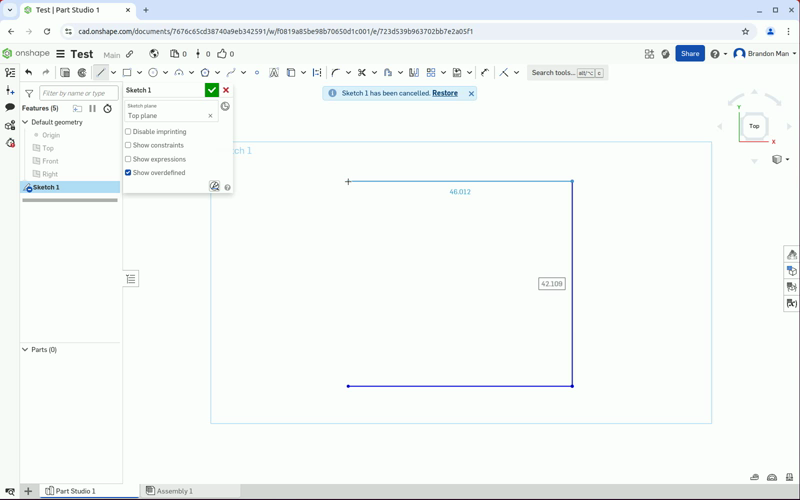
click(348, 181)
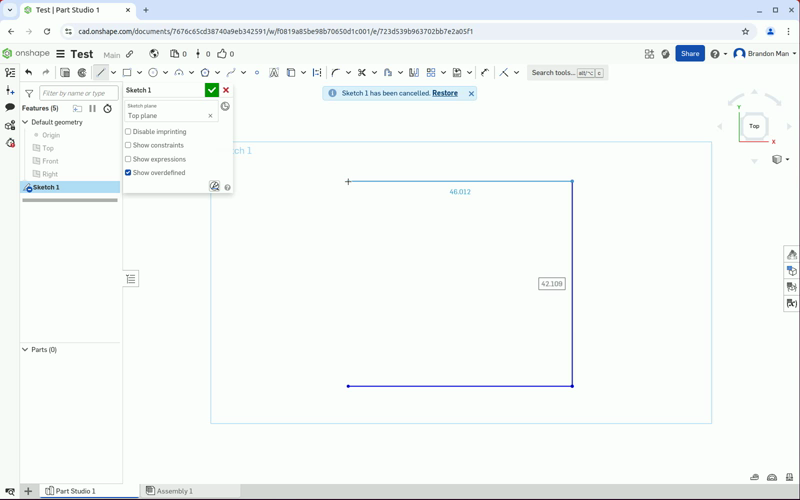
key_up(shift)
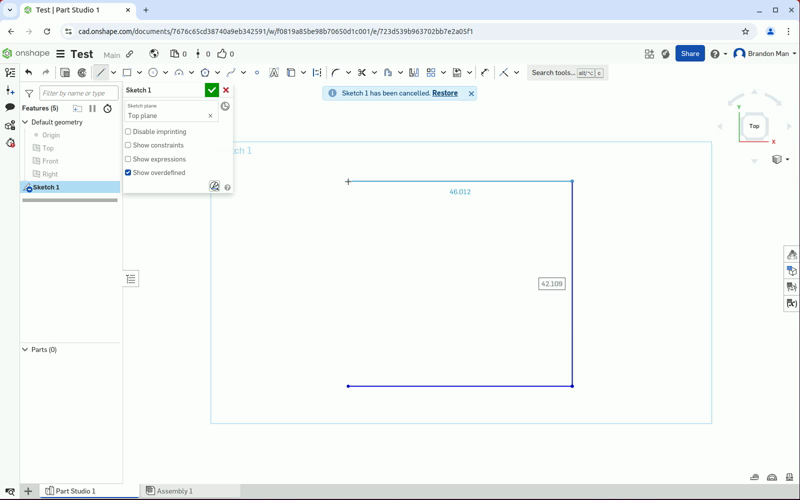
key_down(shift)
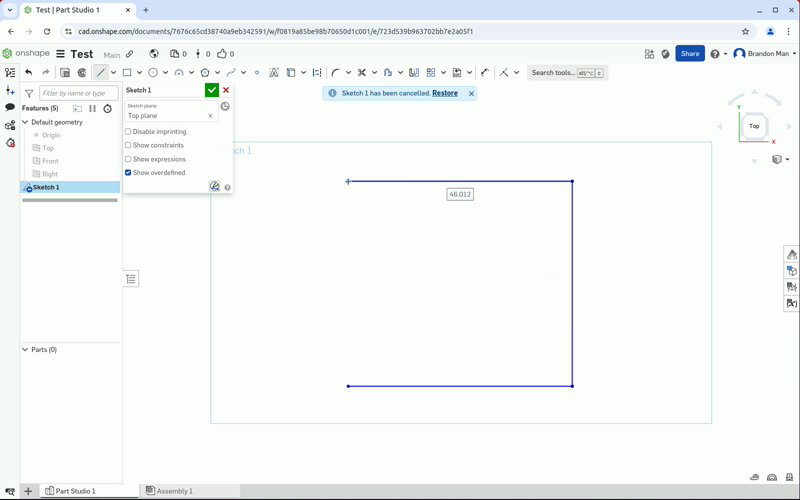
mouse_move(348, 386)
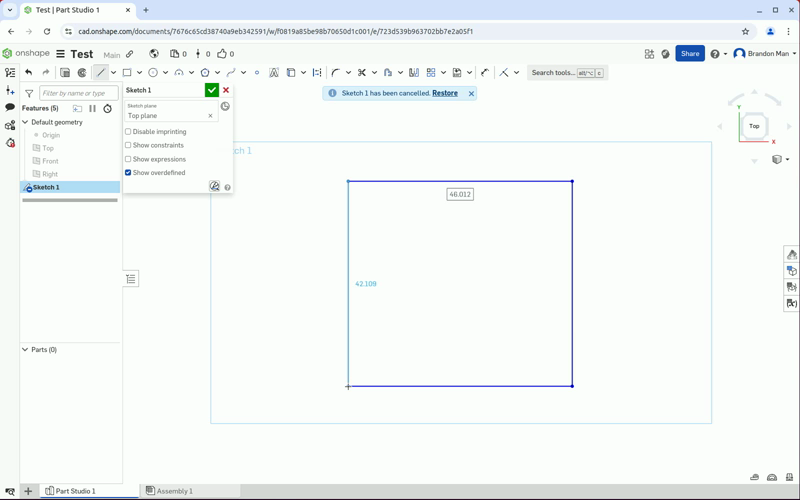
key_up(shift)
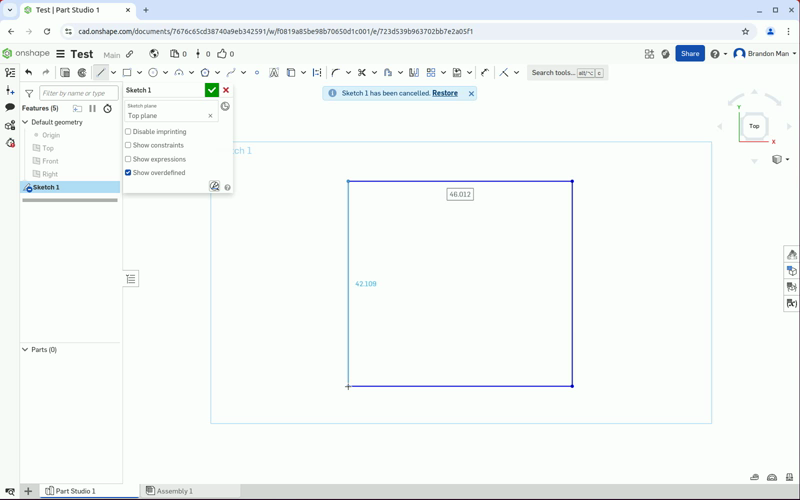
click(348, 386)
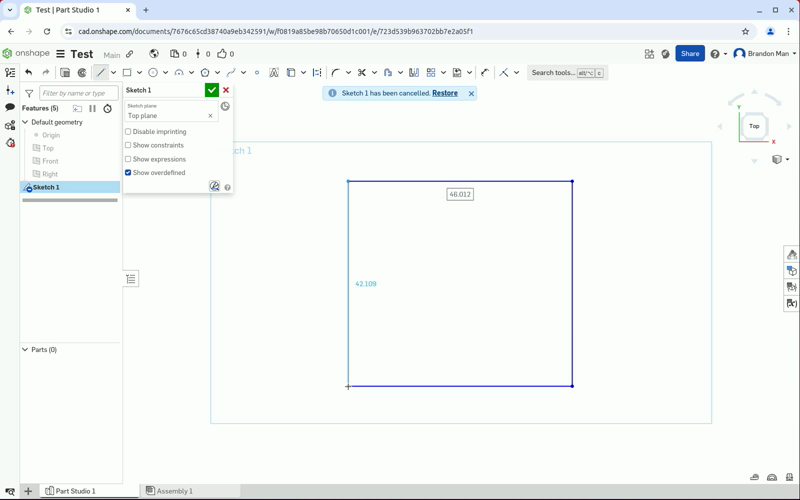
key(esc)
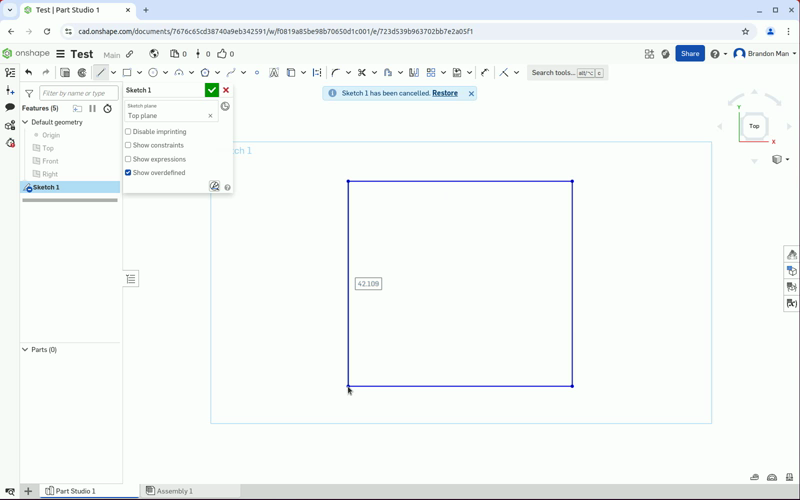
mouse_move(523, 237)
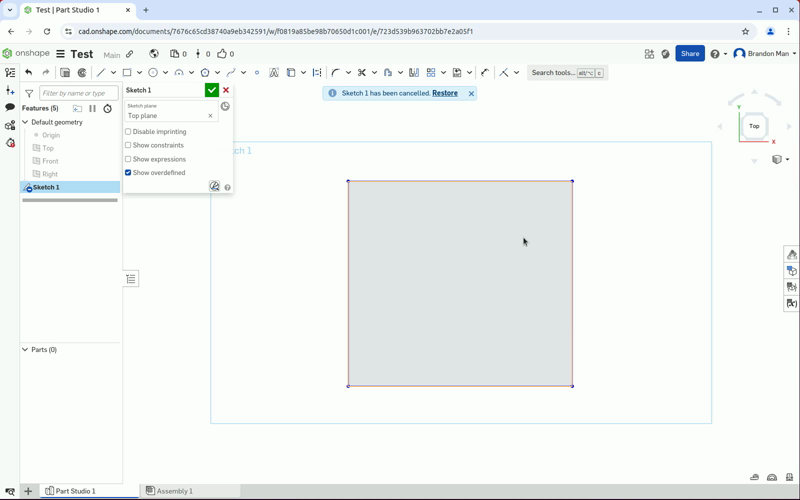
click(523, 237)
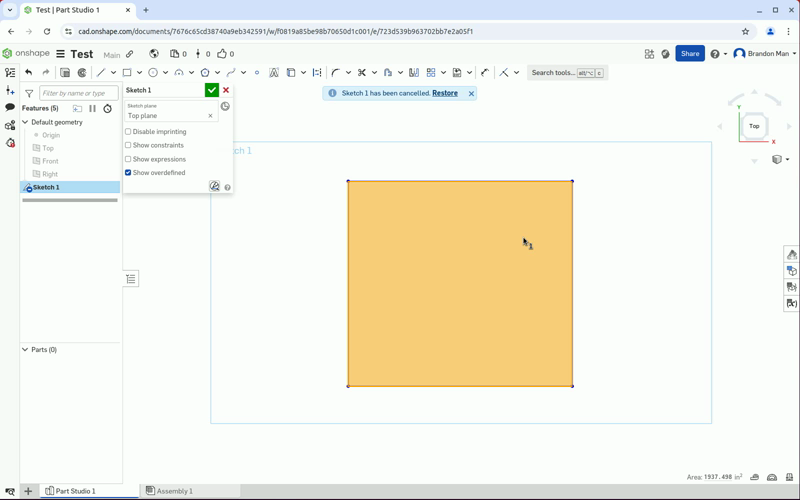
mouse_move(73, 352)
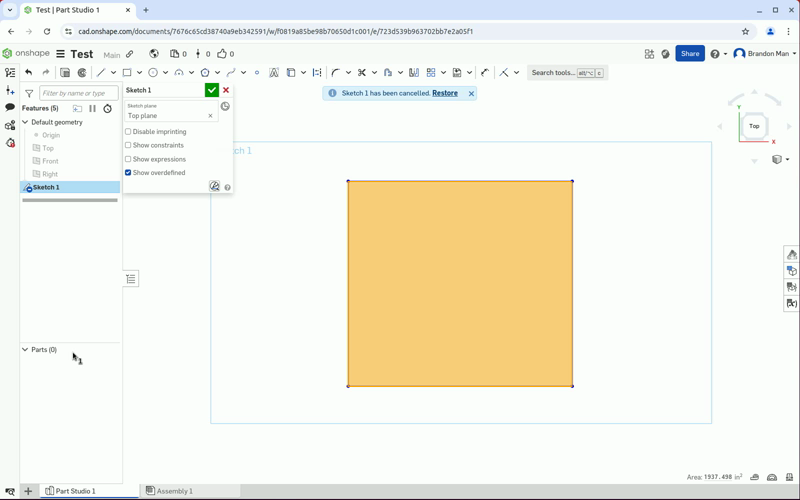
key(shift+y)
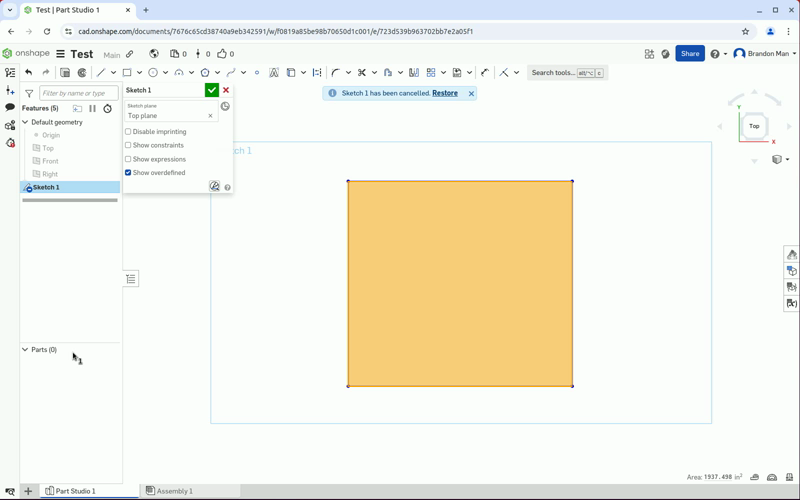
key(shift+e)
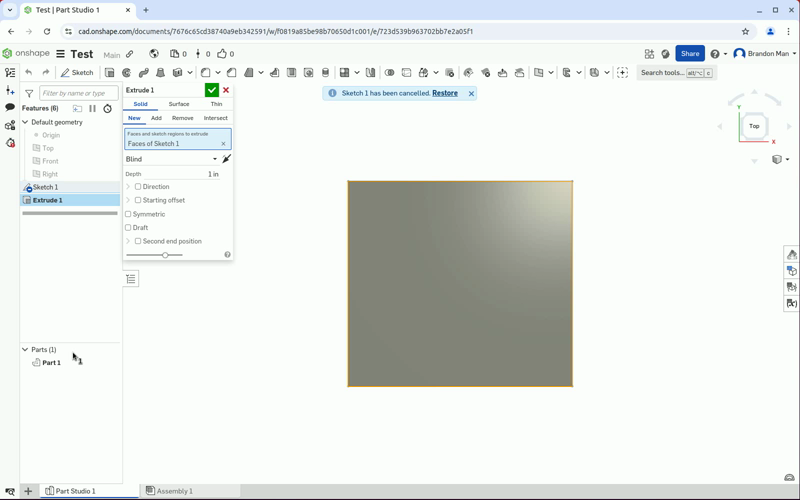
mouse_move(143, 106)
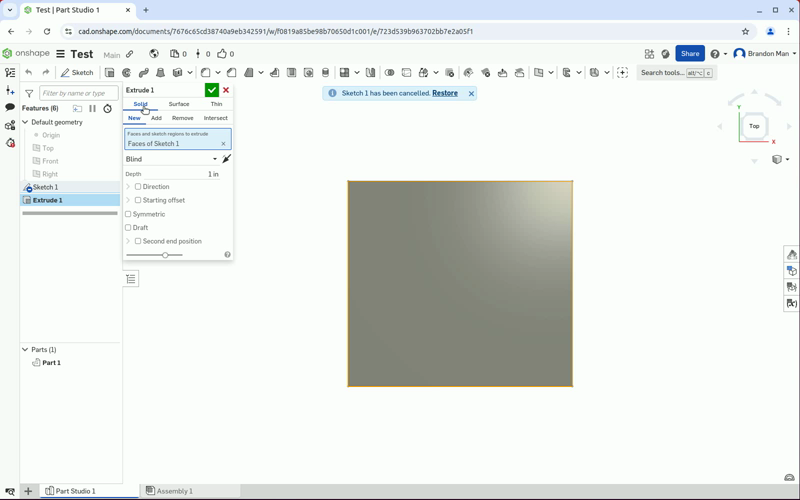
click(143, 106)
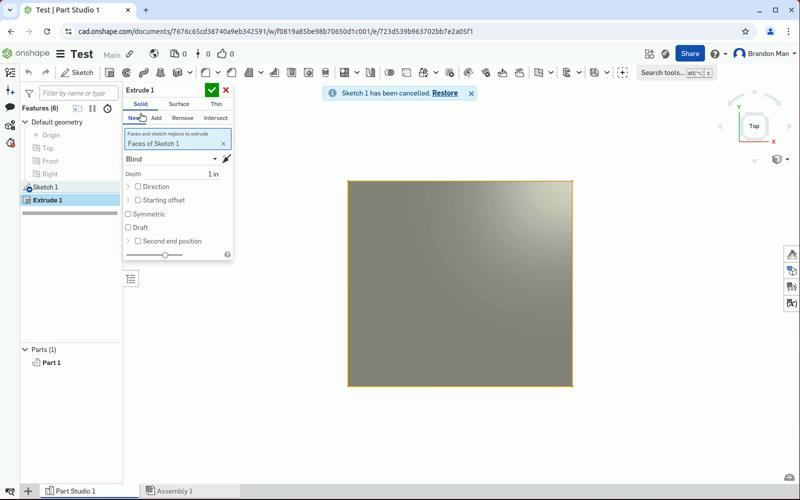
mouse_move(137, 120)
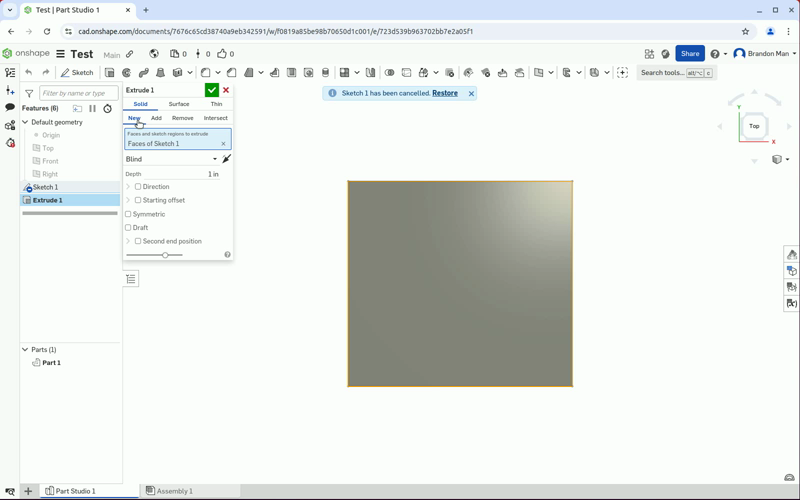
click(137, 120)
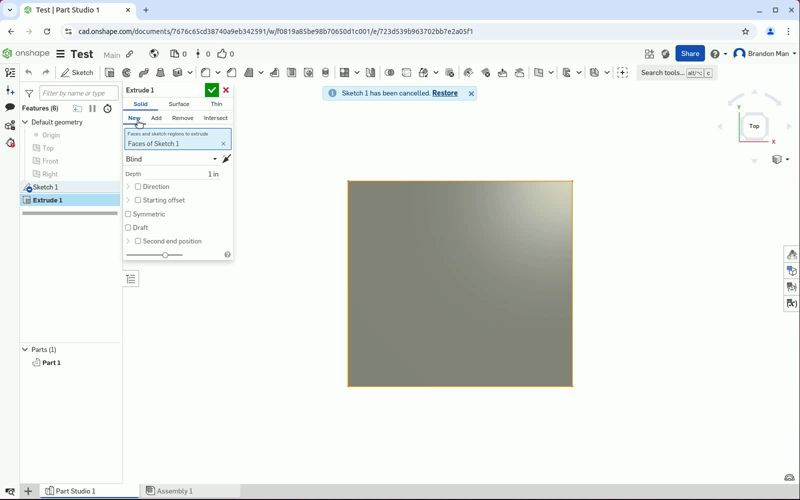
key(tab, 4)
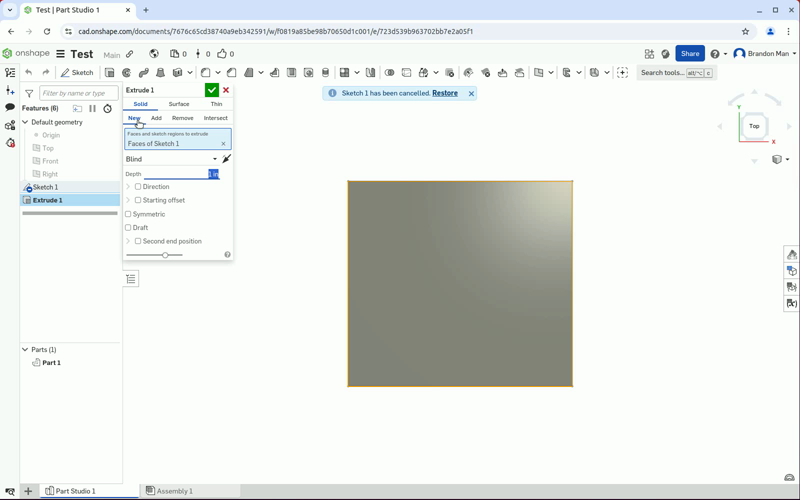
text(31.292)
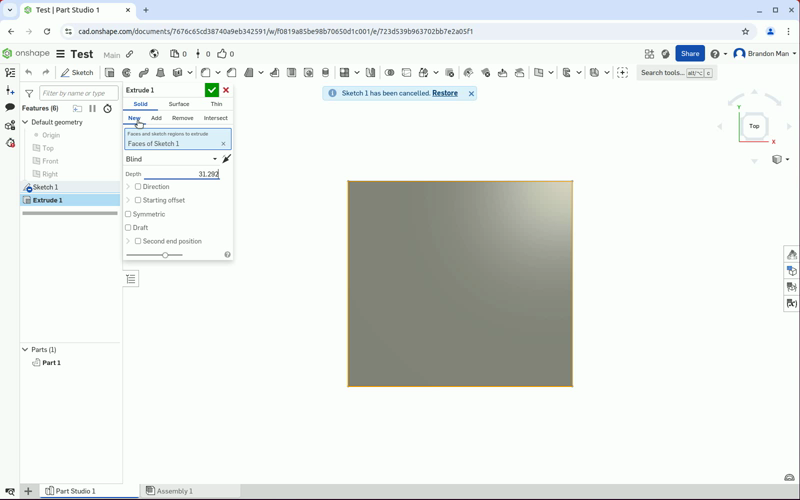
key(tab, 3)
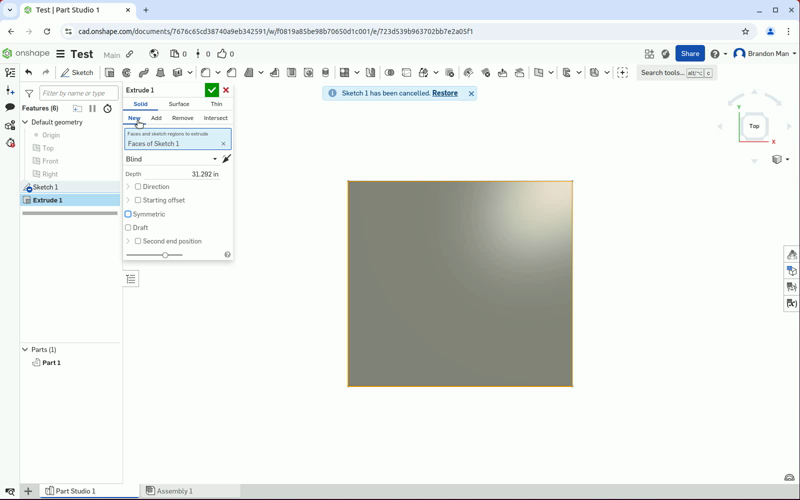
key(space)
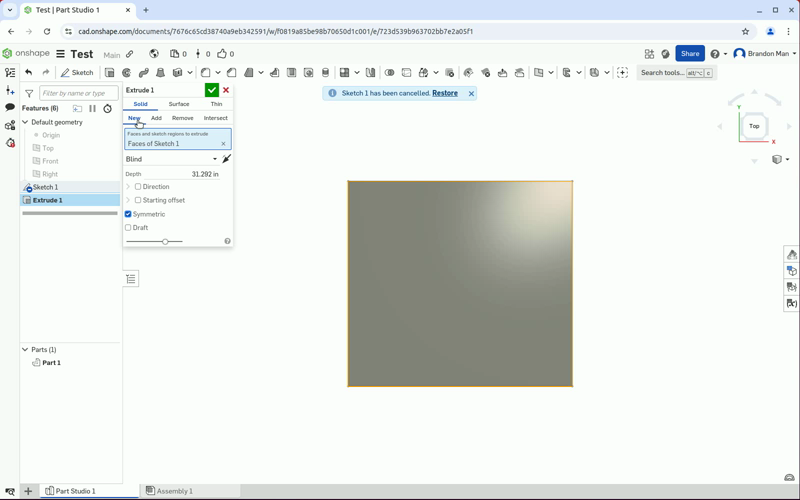
key(enter)
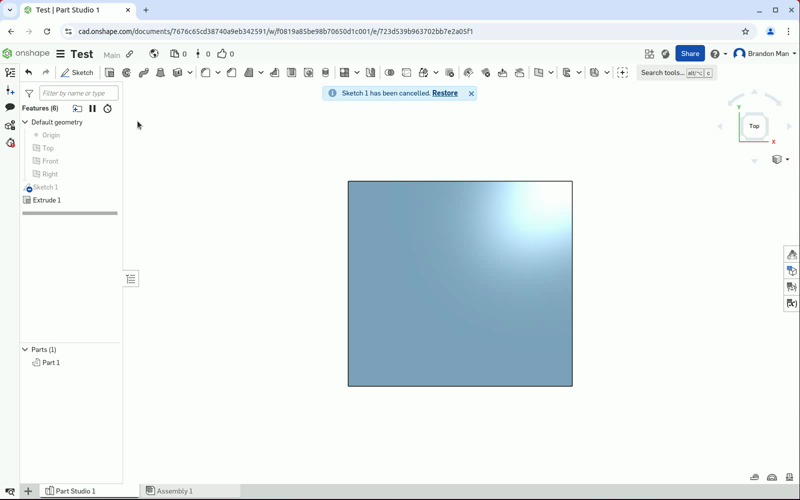
key(shift+h)
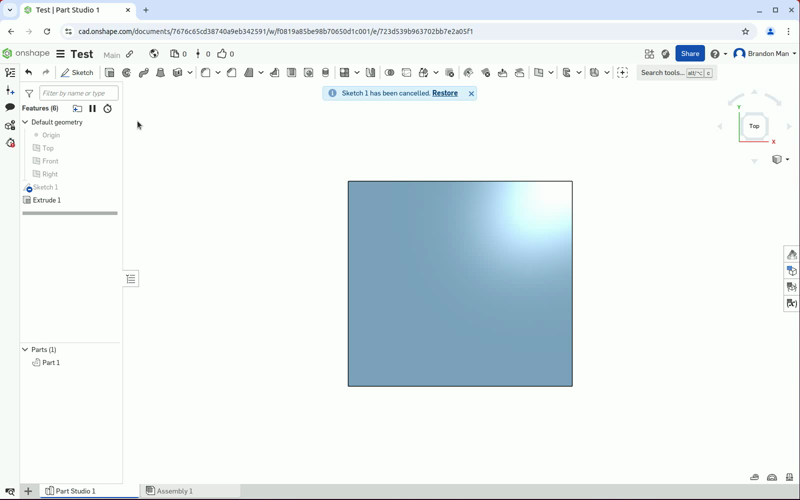
key(shift+h)
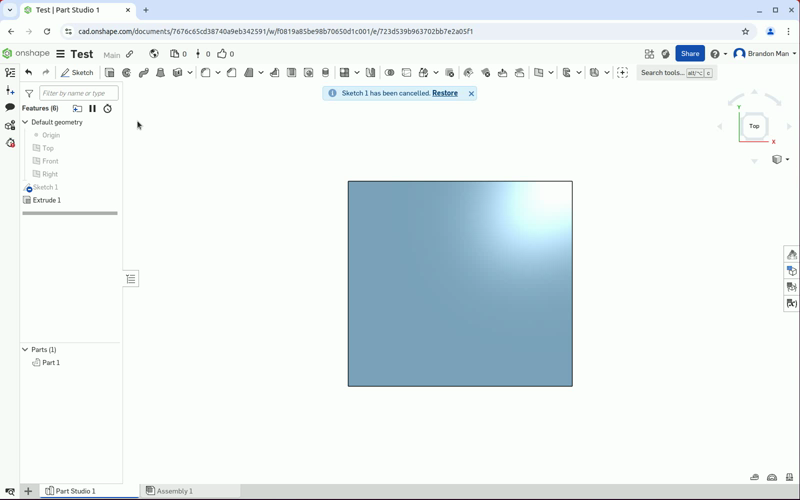
mouse_move(73, 189)
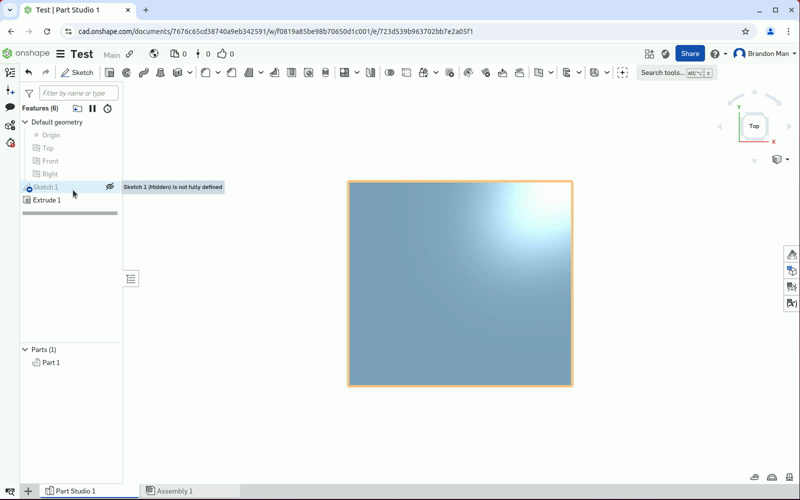
click(73, 189)
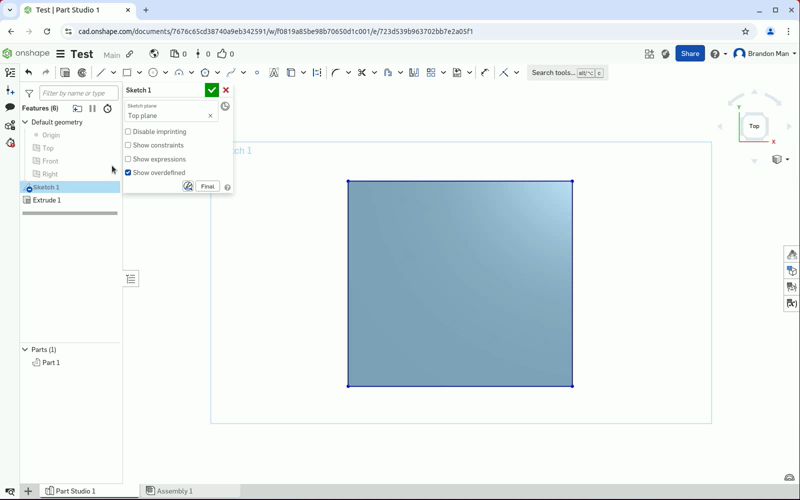
mouse_move(229, 92)
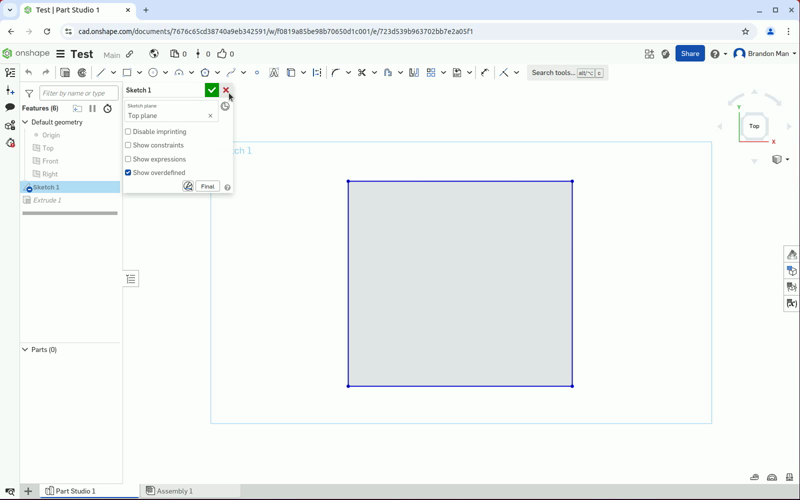
click(229, 92)
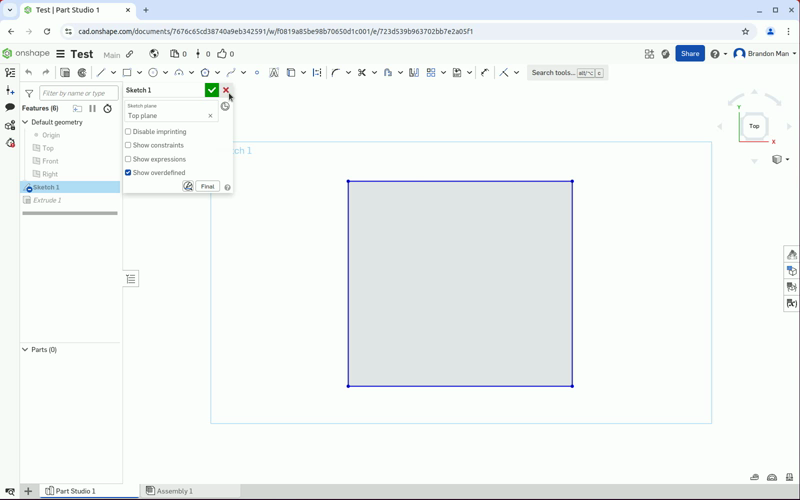
key(shift+s)
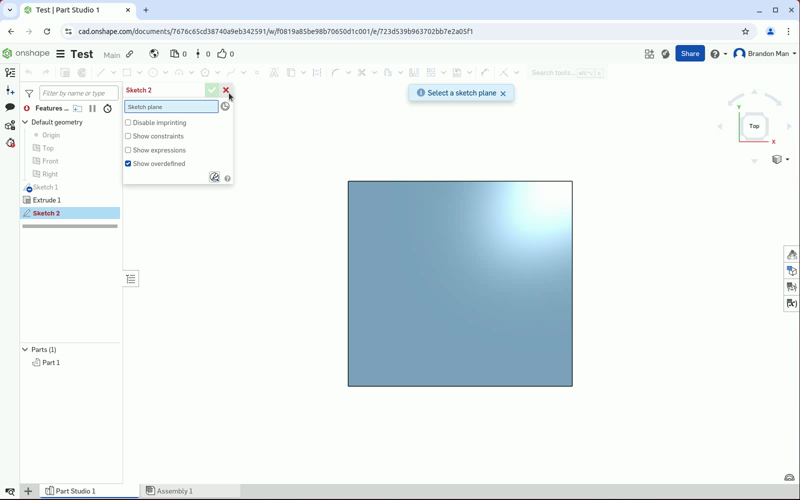
mouse_move(73, 150)
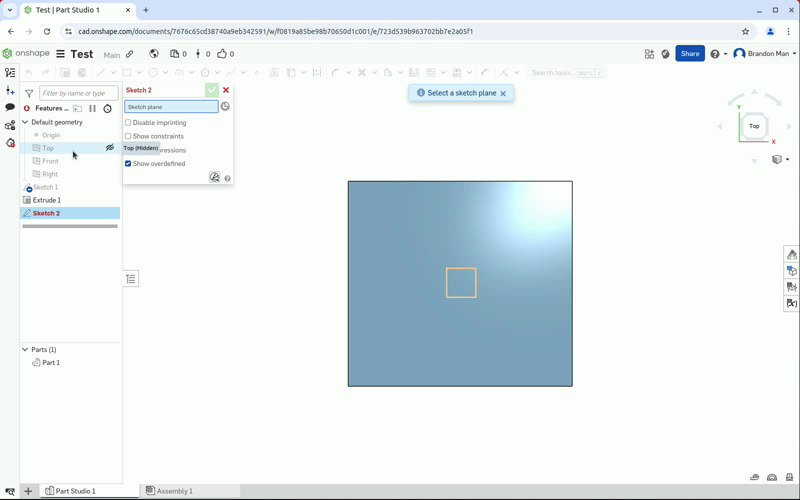
click(73, 150)
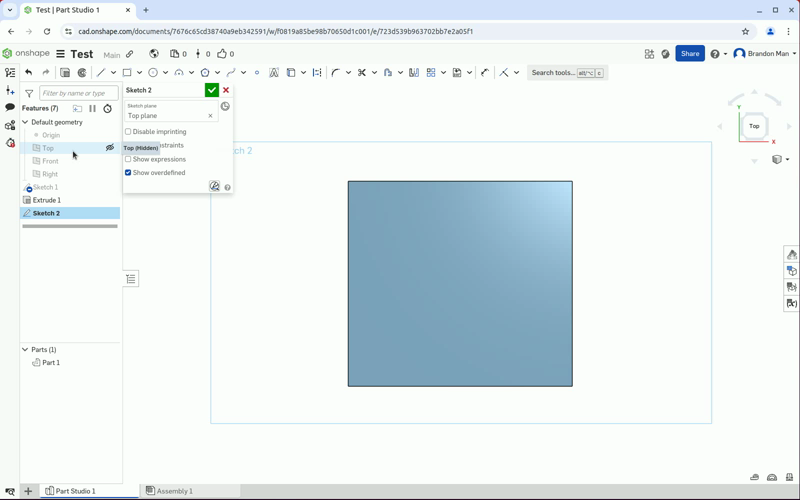
mouse_move(73, 352)
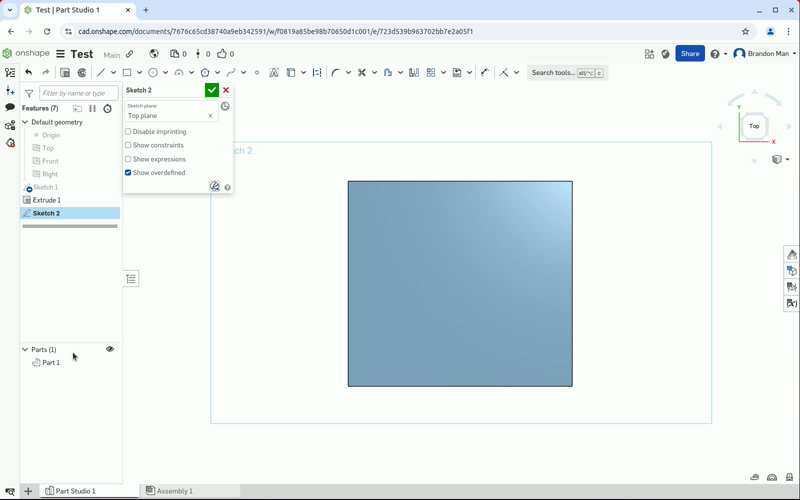
key(y)
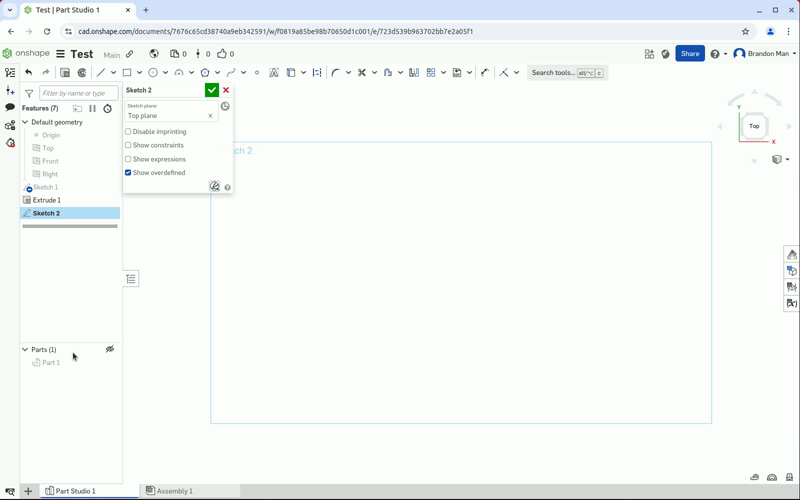
key(l)
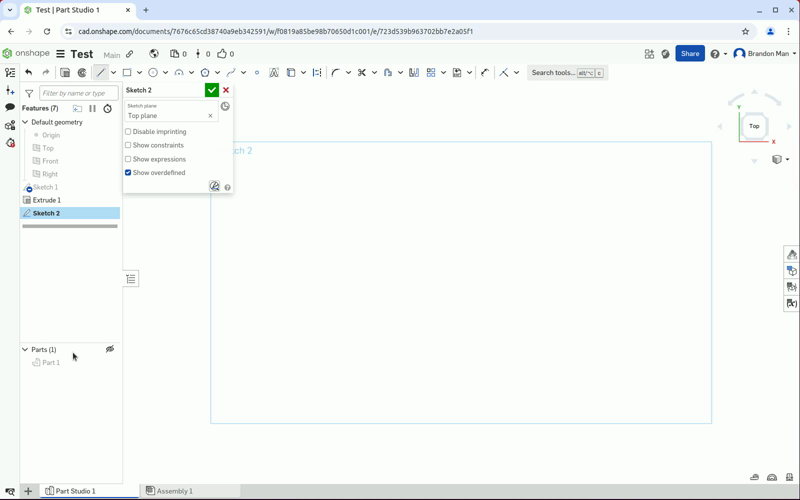
key_down(shift)
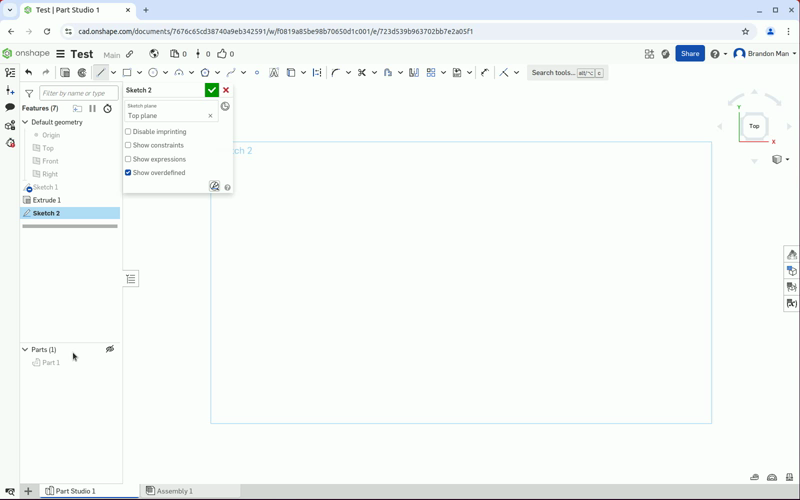
mouse_move(348, 386)
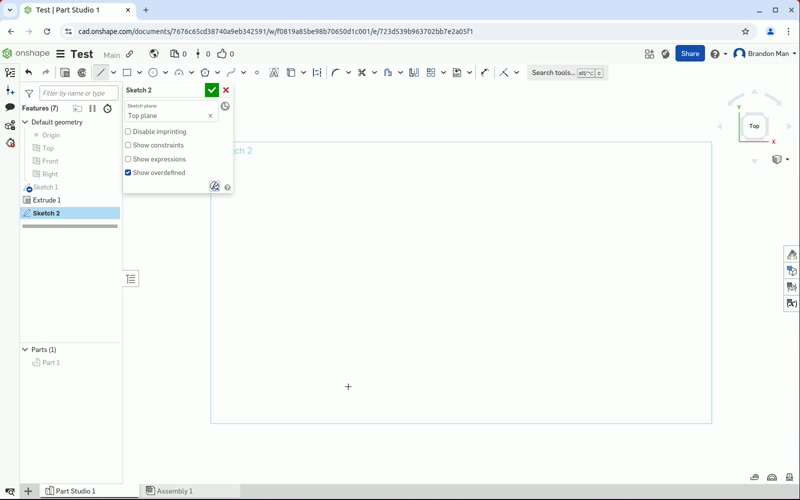
click(348, 386)
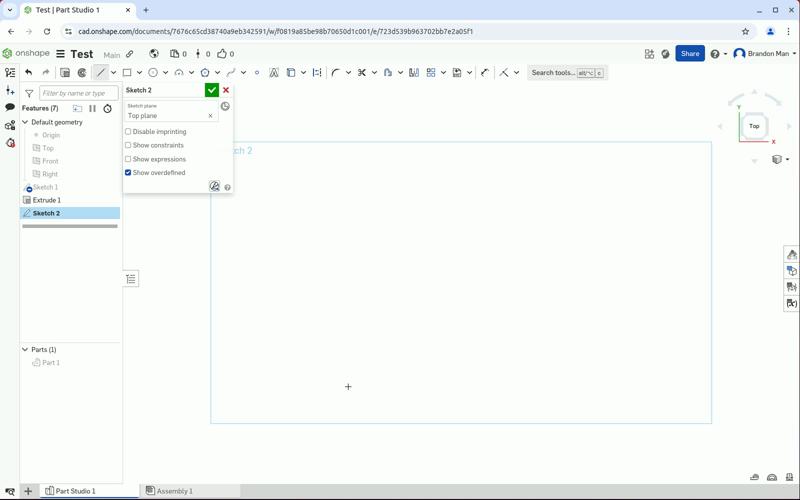
key_up(shift)
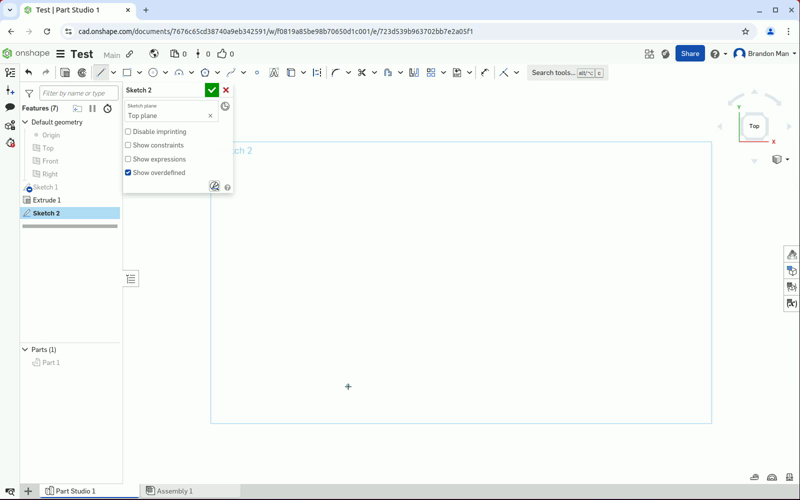
key_down(shift)
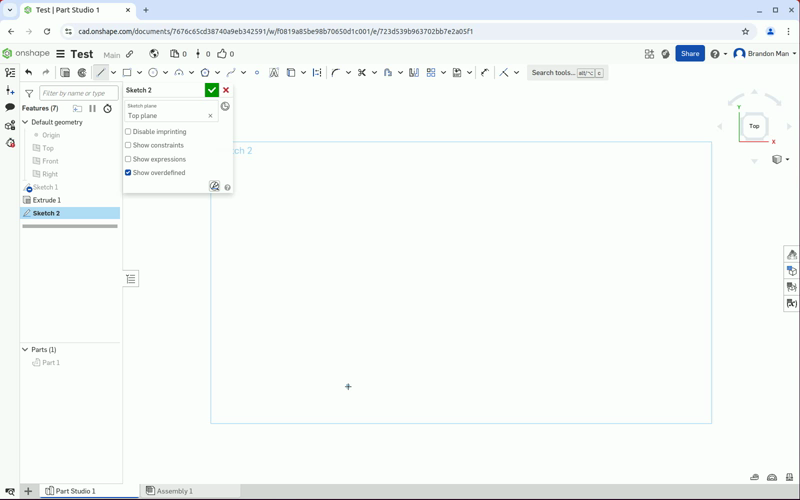
mouse_move(572, 386)
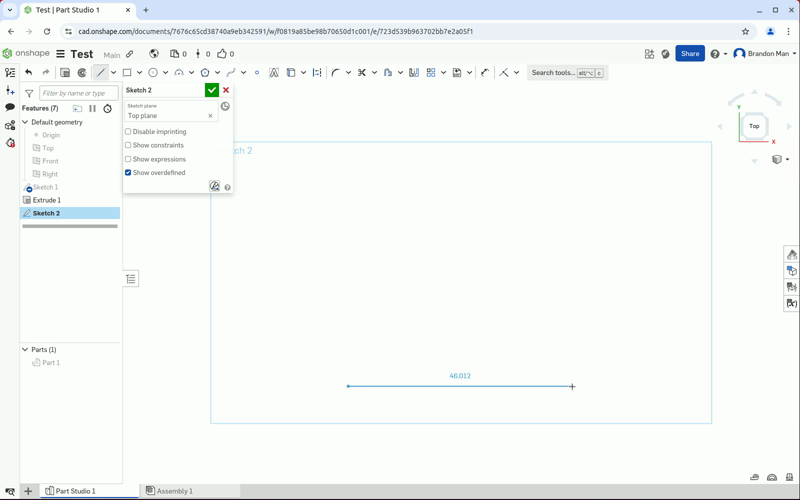
click(572, 386)
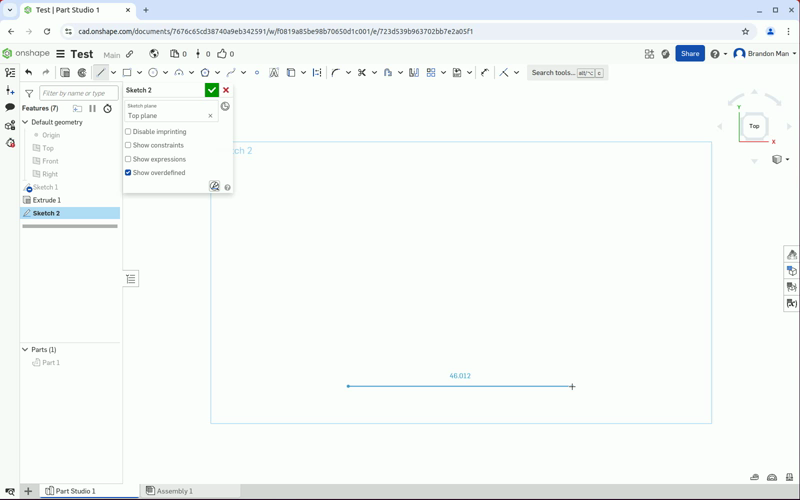
key_up(shift)
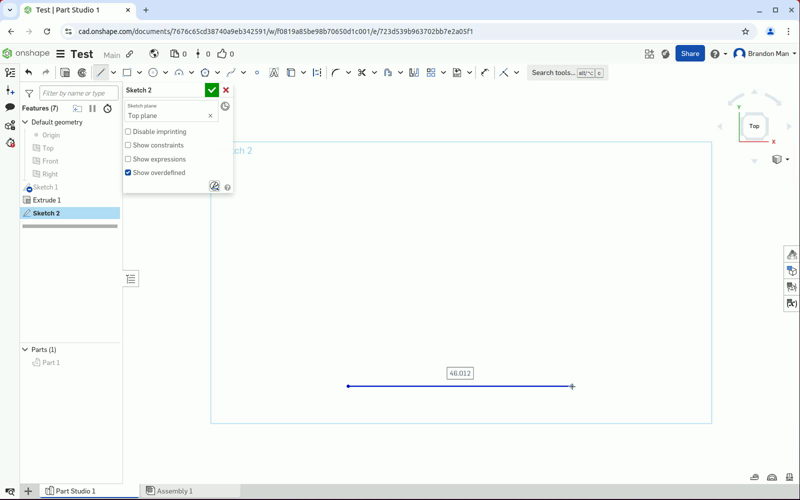
key_down(shift)
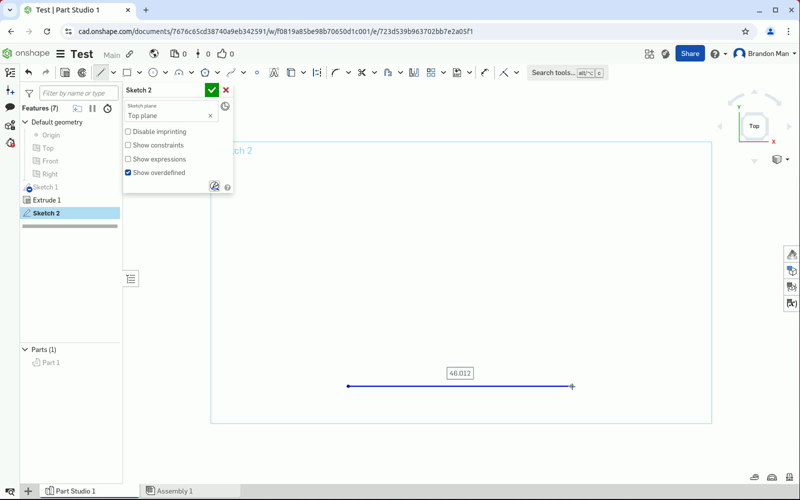
mouse_move(572, 181)
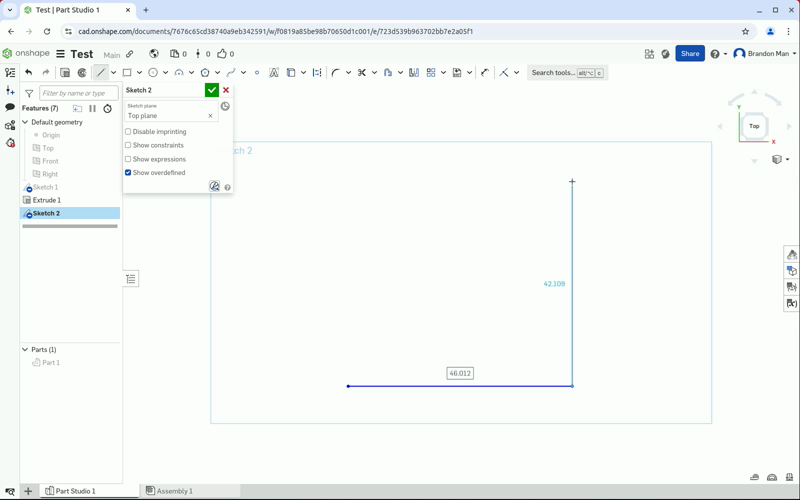
click(572, 181)
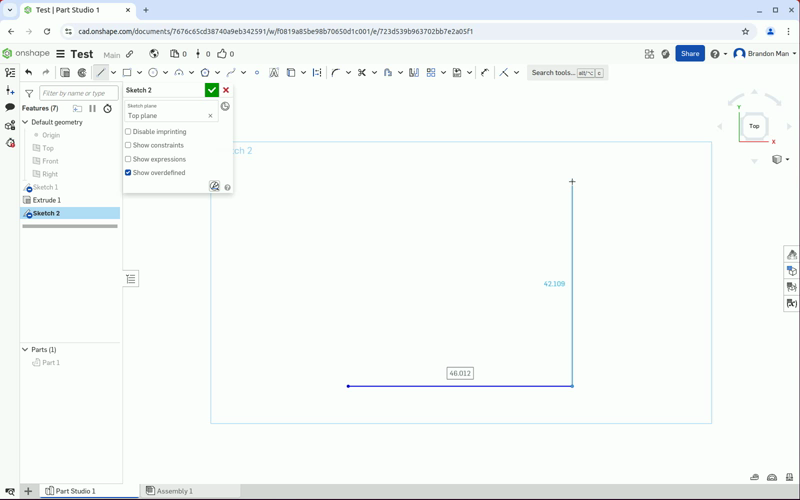
key_up(shift)
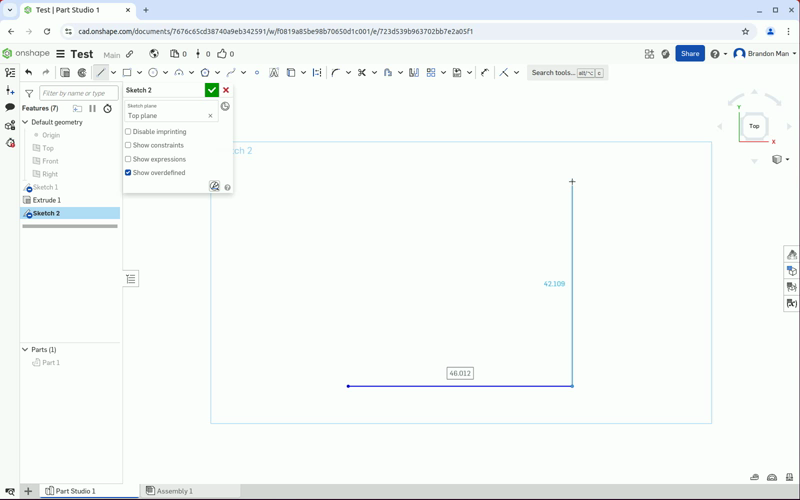
key_down(shift)
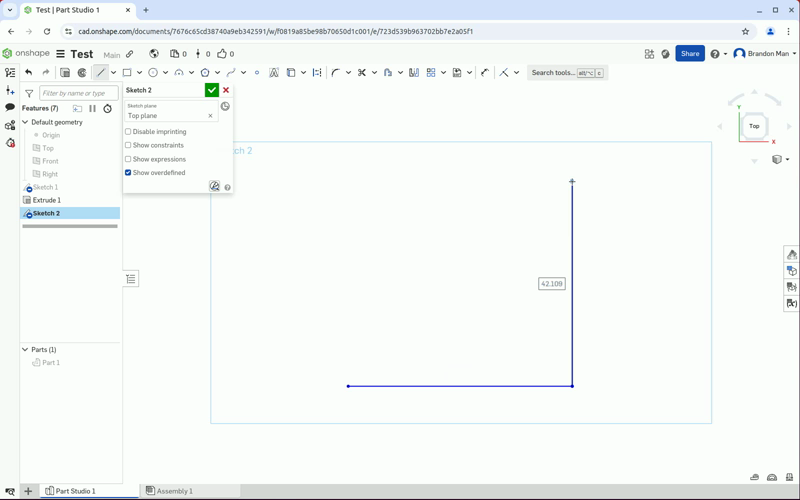
mouse_move(348, 181)
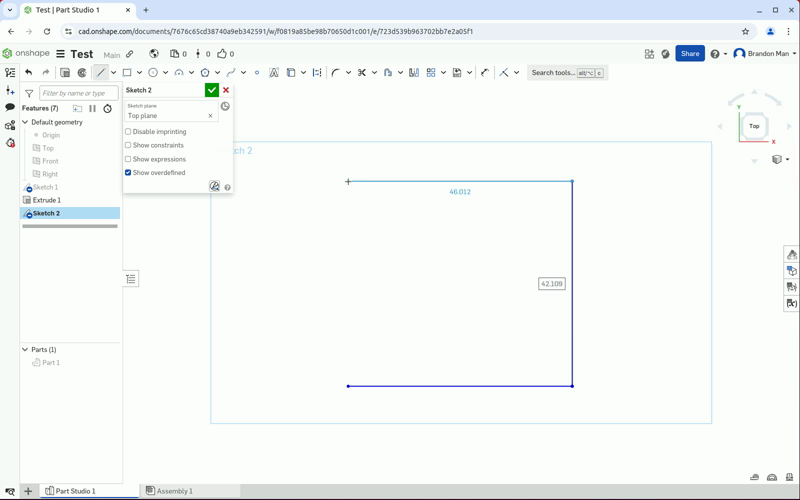
click(348, 181)
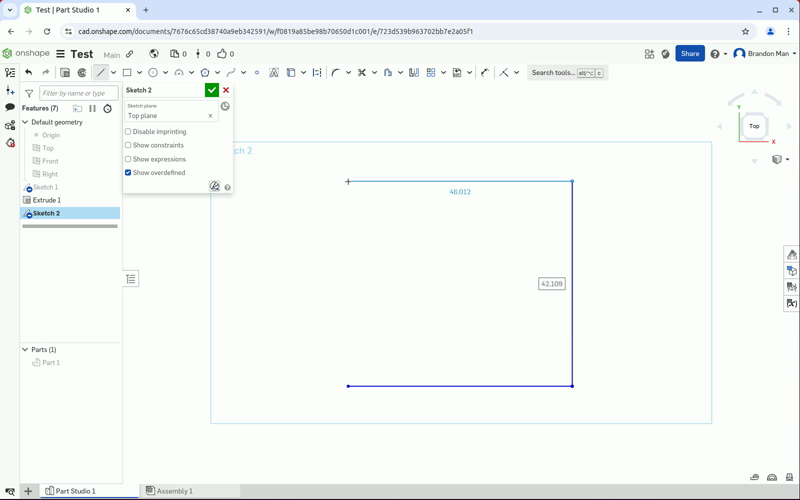
key_up(shift)
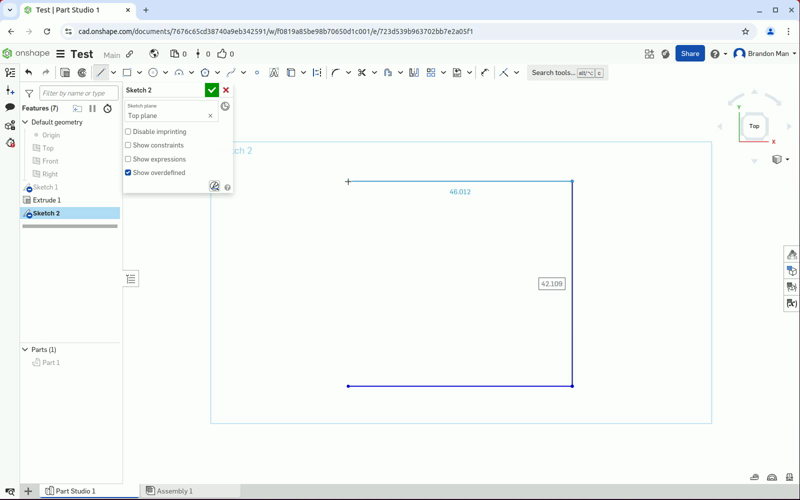
key_down(shift)
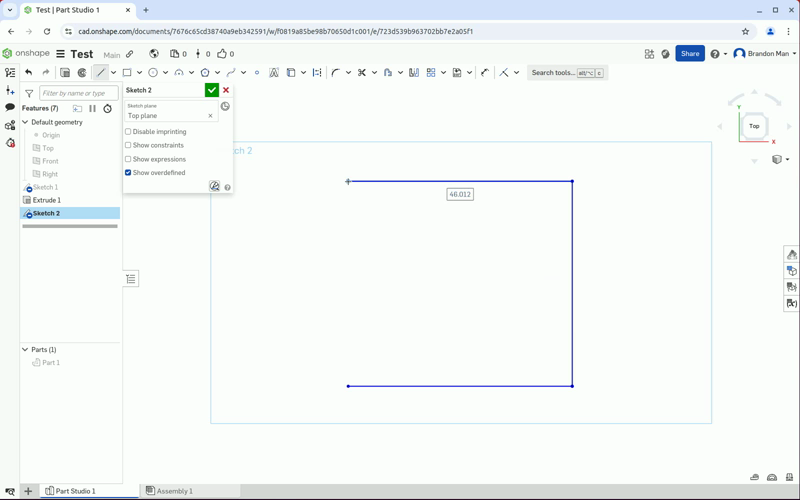
mouse_move(348, 386)
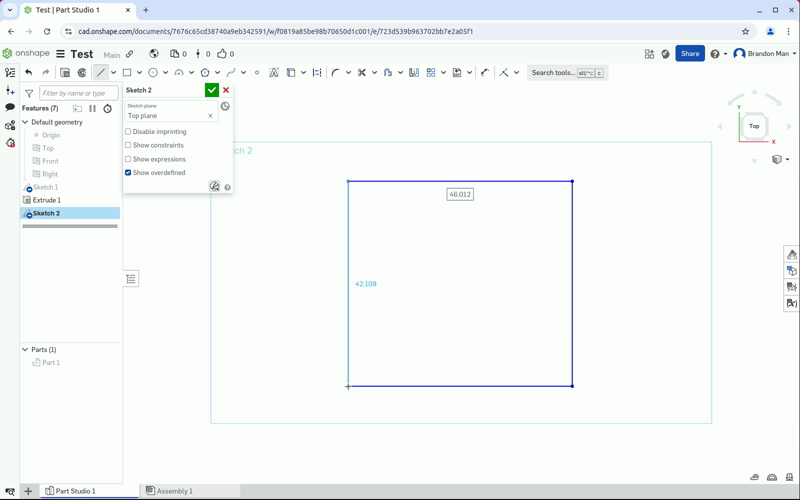
key_up(shift)
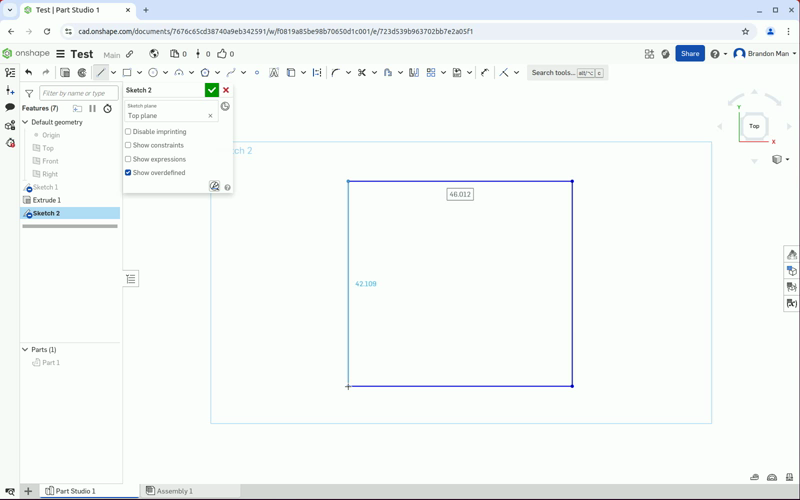
click(348, 386)
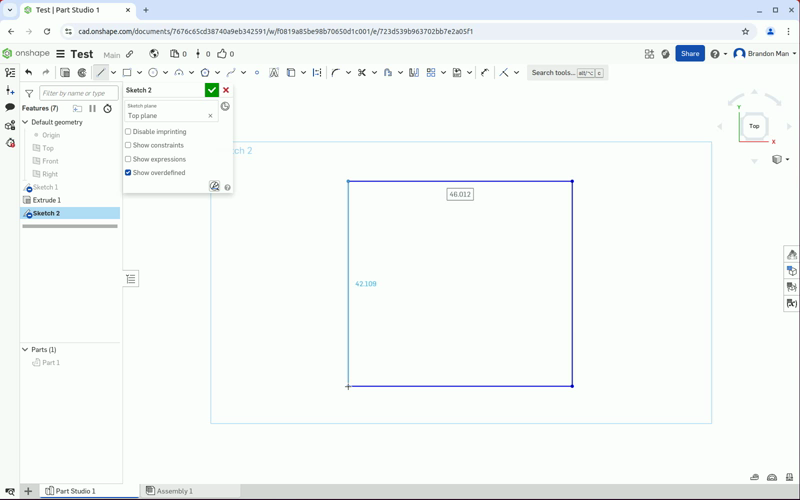
key(esc)
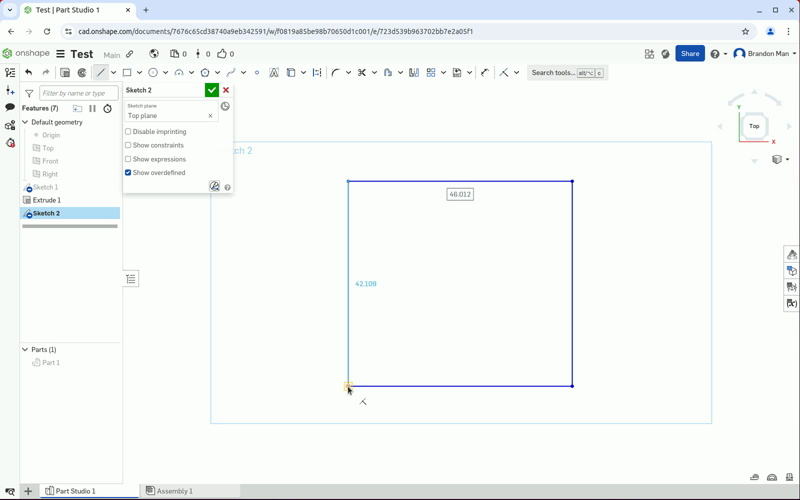
mouse_move(525, 325)
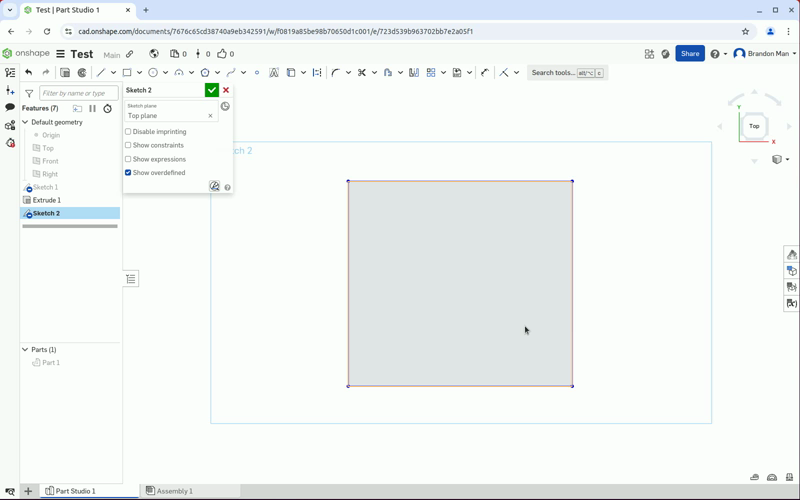
click(525, 325)
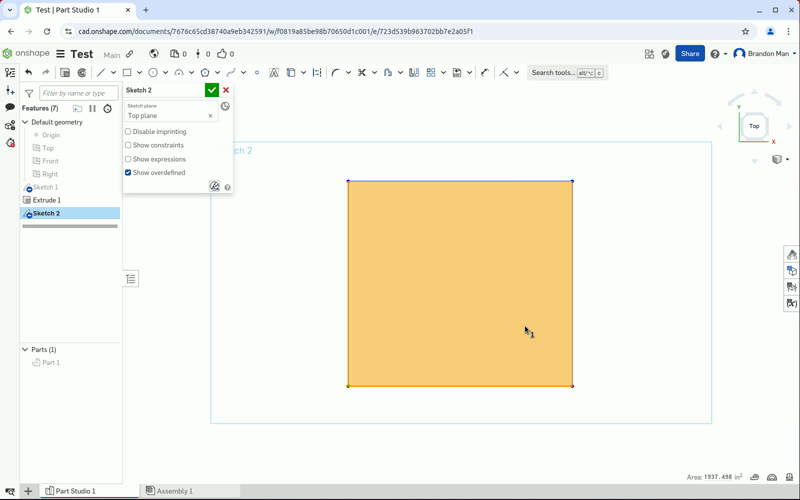
mouse_move(73, 352)
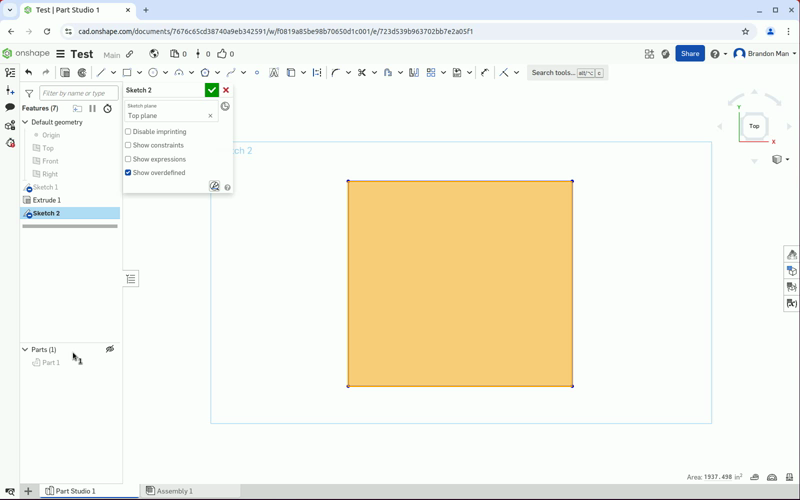
key(shift+y)
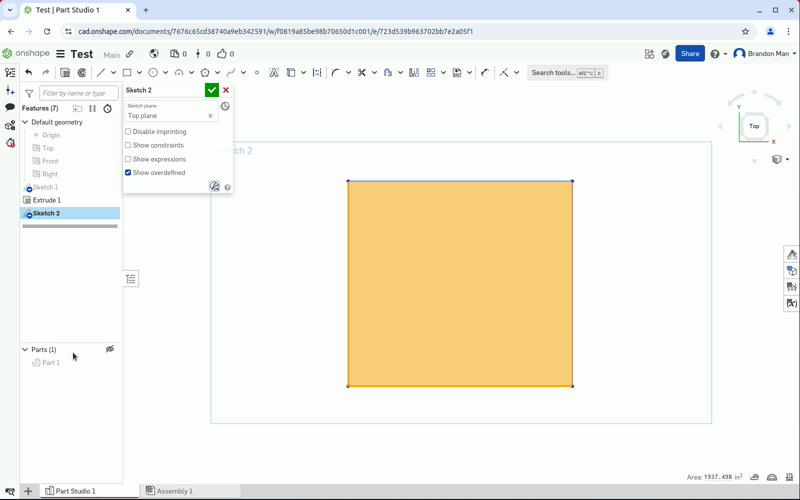
key(shift+e)
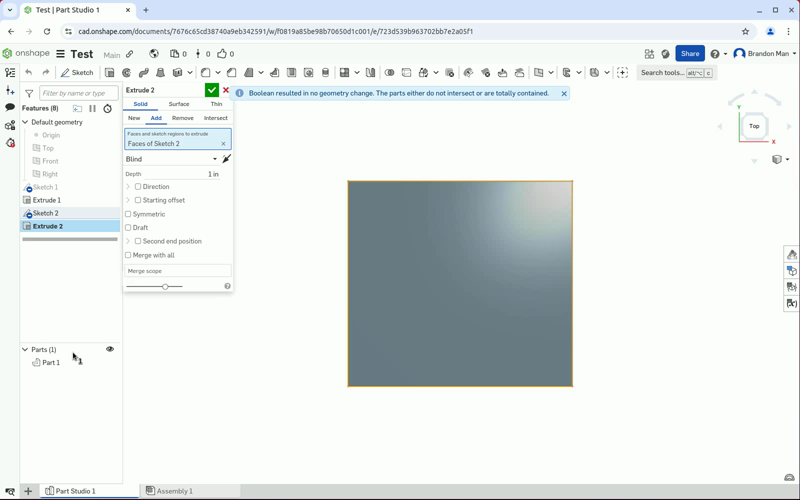
mouse_move(143, 106)
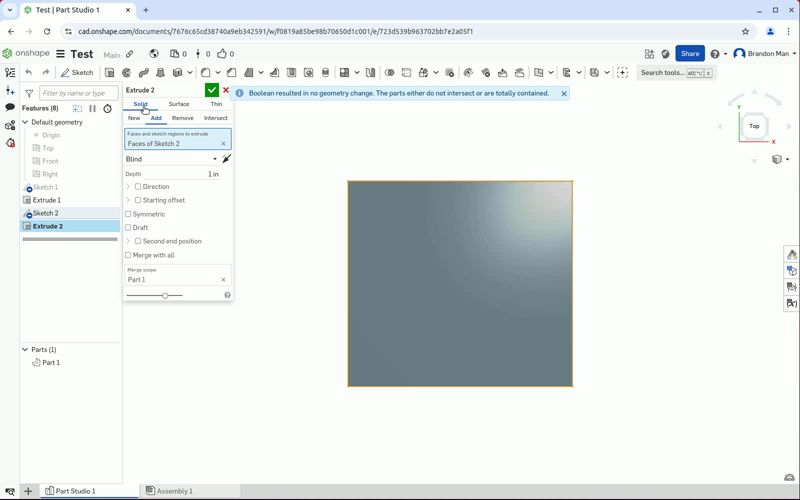
click(143, 106)
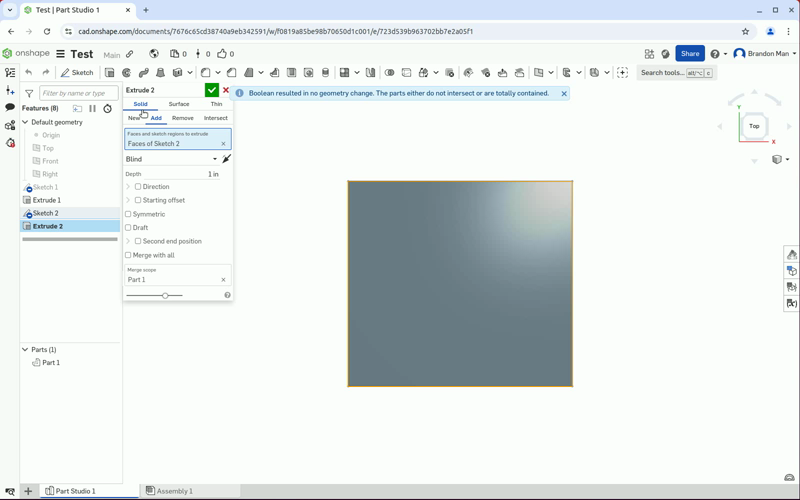
mouse_move(137, 120)
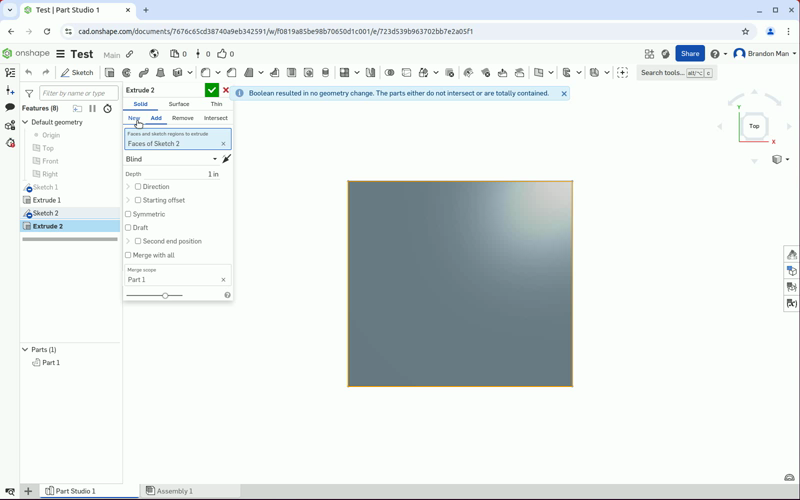
click(137, 120)
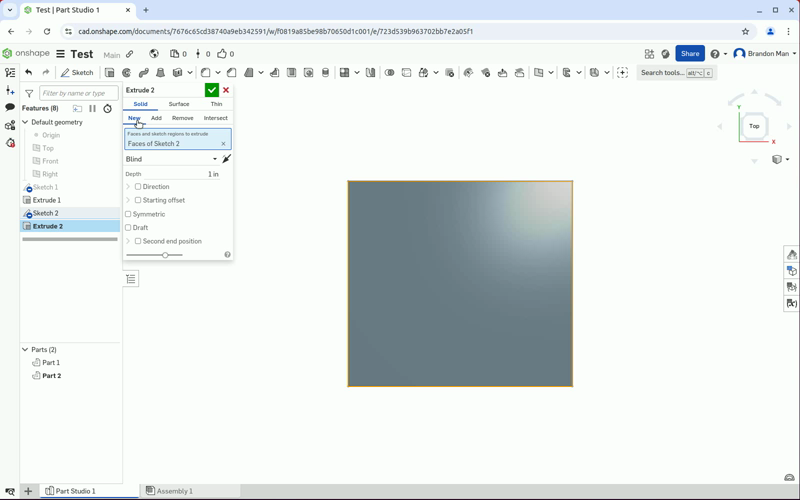
key(tab, 4)
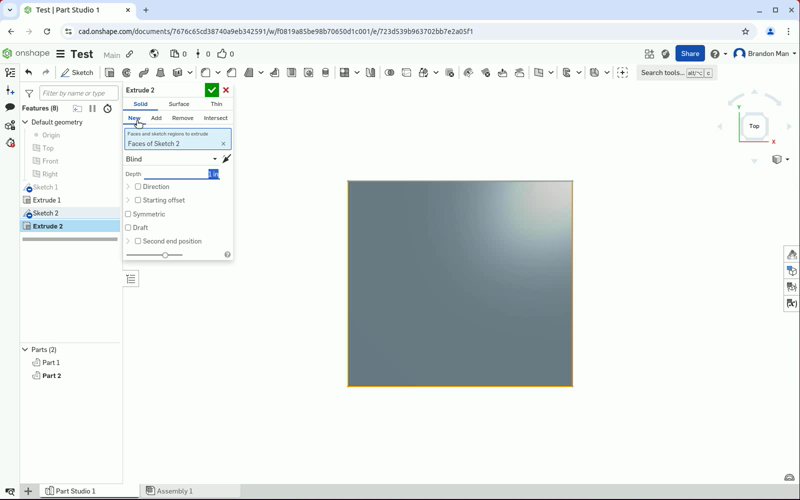
text(15.886)
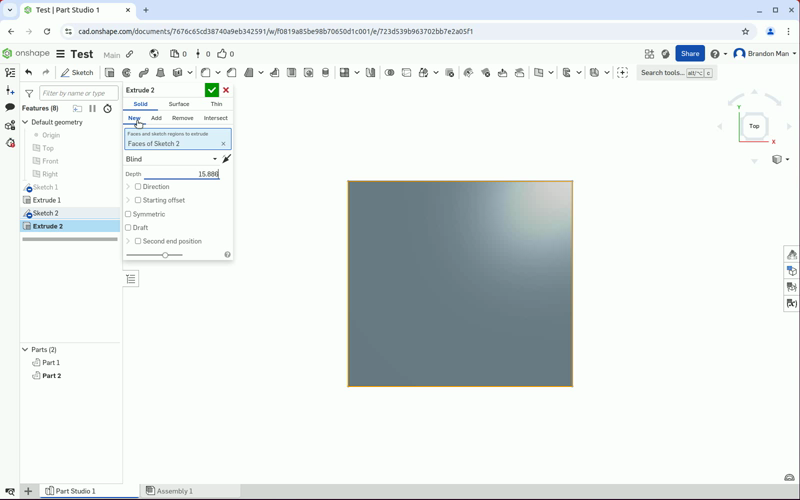
key(tab, 3)
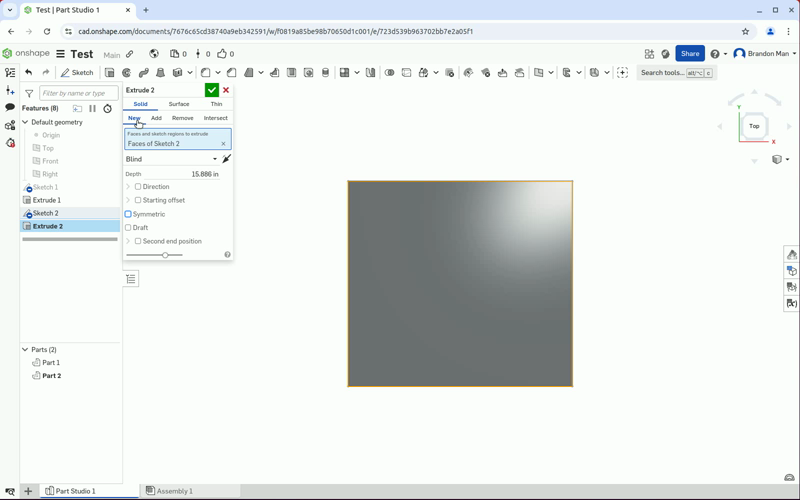
key(space)
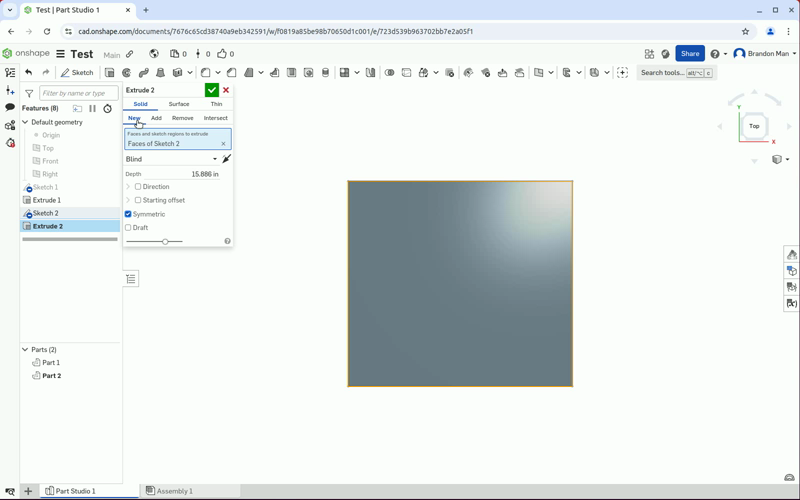
key(enter)
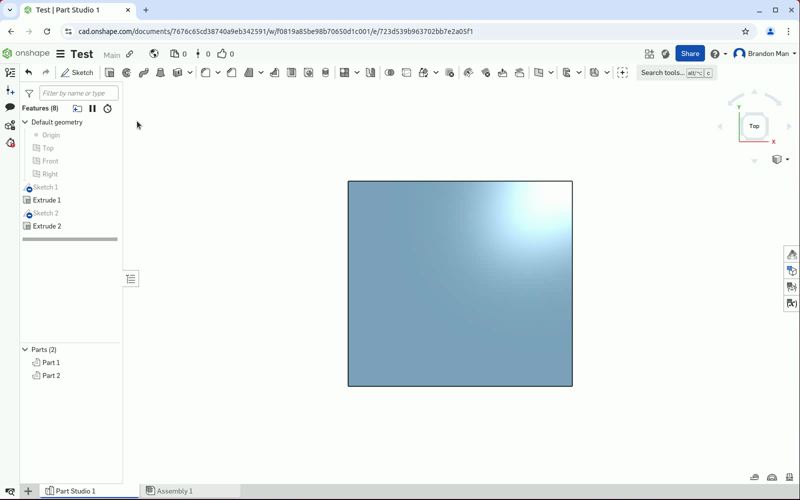
key(shift+h)
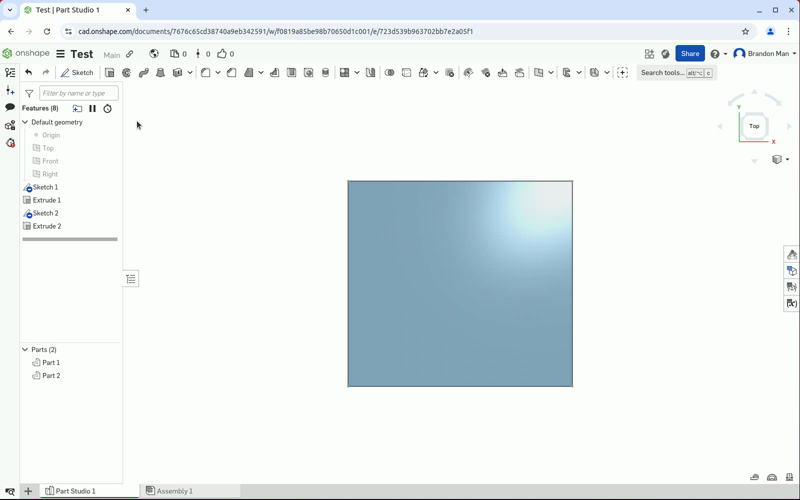
key(shift+h)
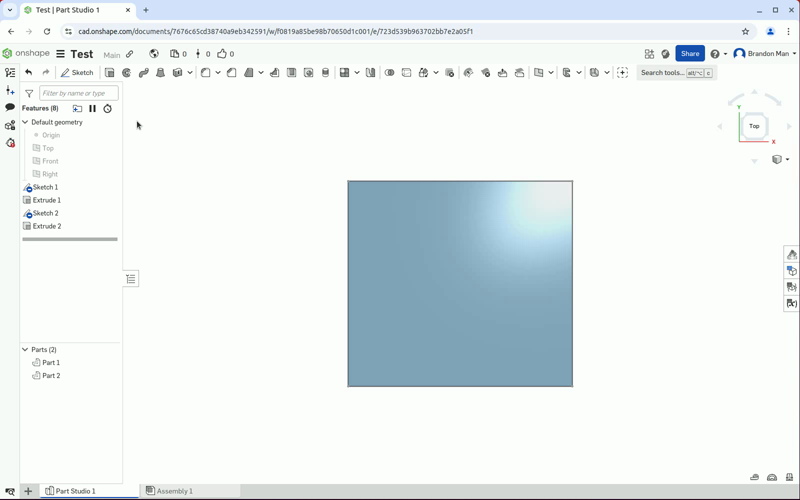
key(shift+7)
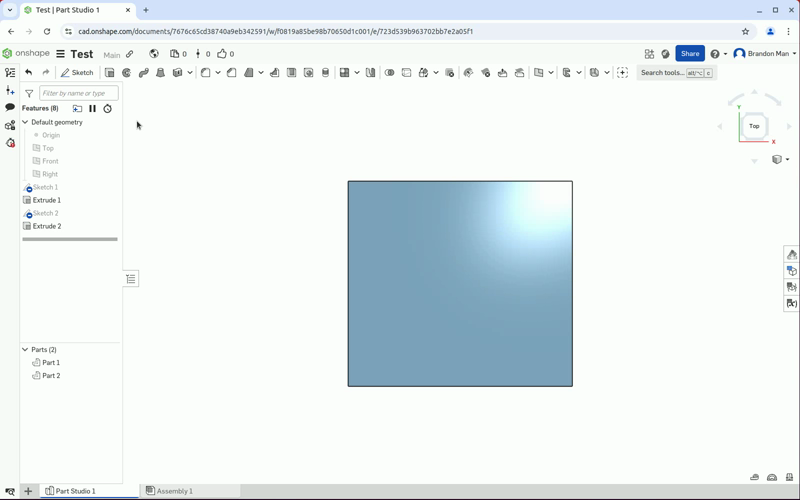
key(up, 3)
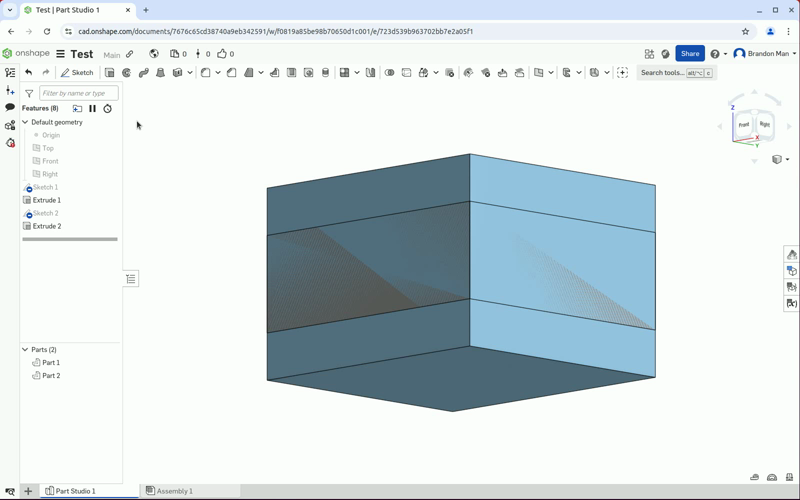
key(left, 3)
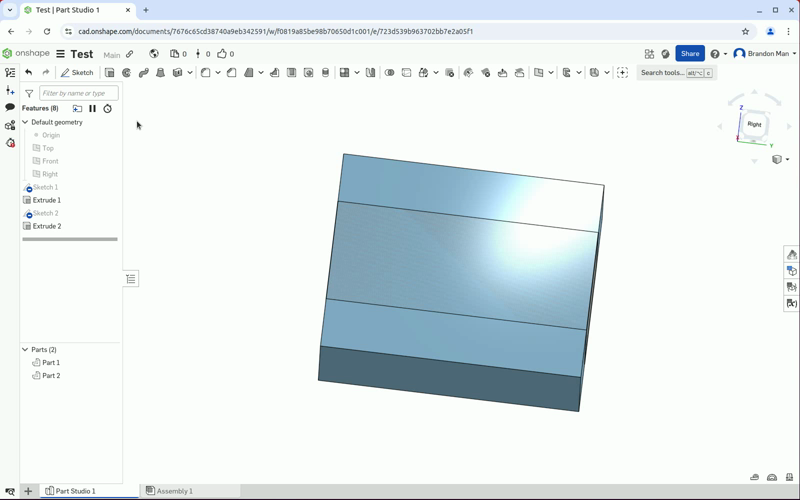
key(right, 3)
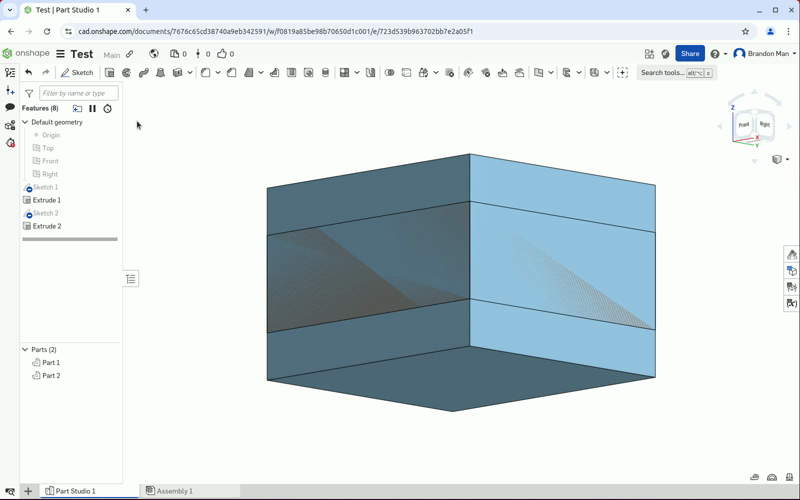
key(down, 3)
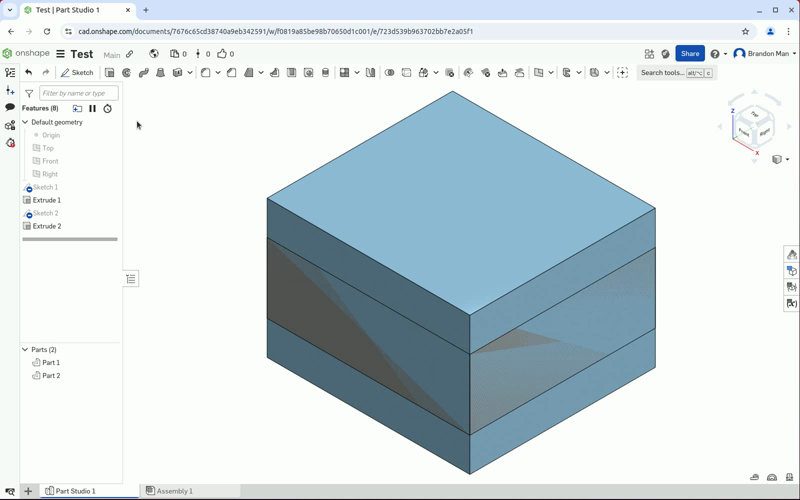
mouse_move(73, 189)
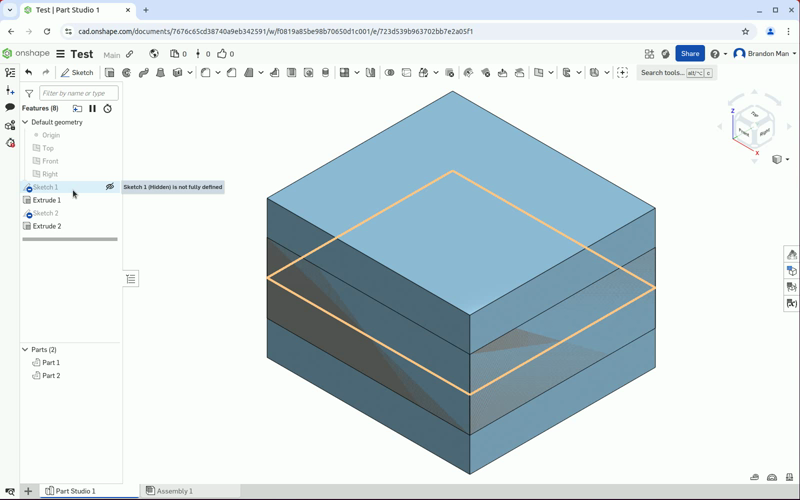
click(73, 189)